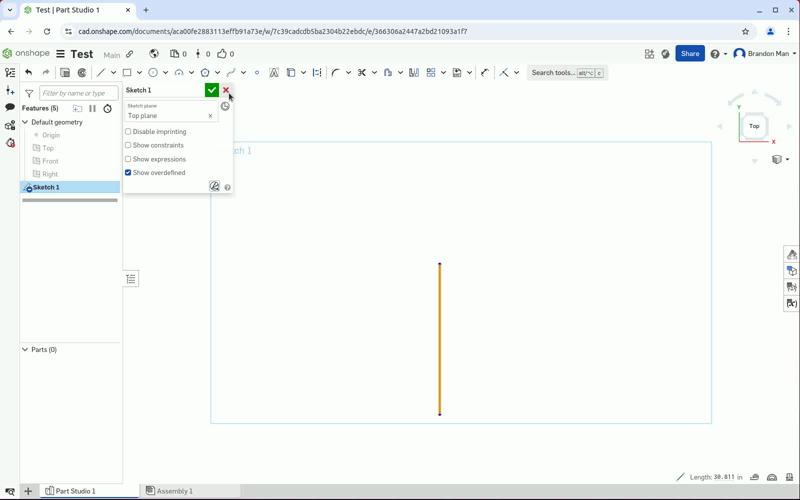
key(shift+h)
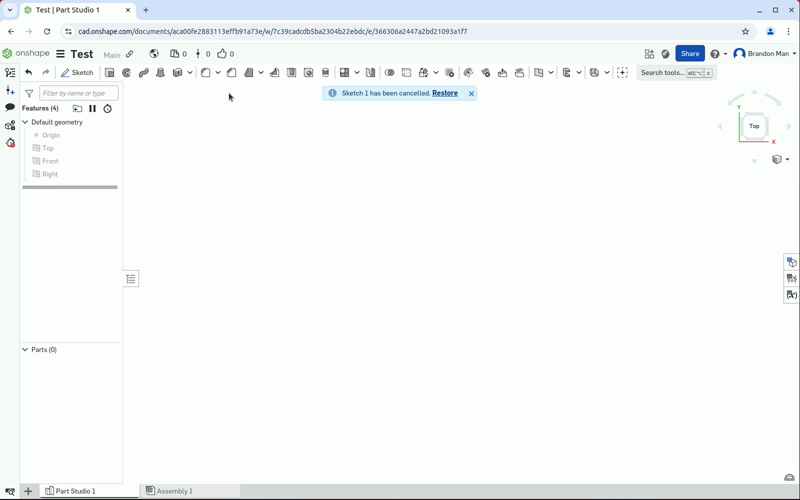
mouse_move(73, 352)
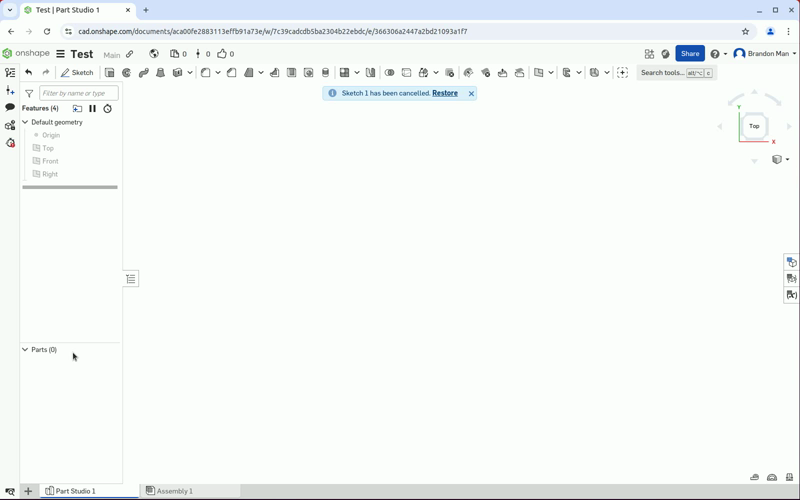
key(y)
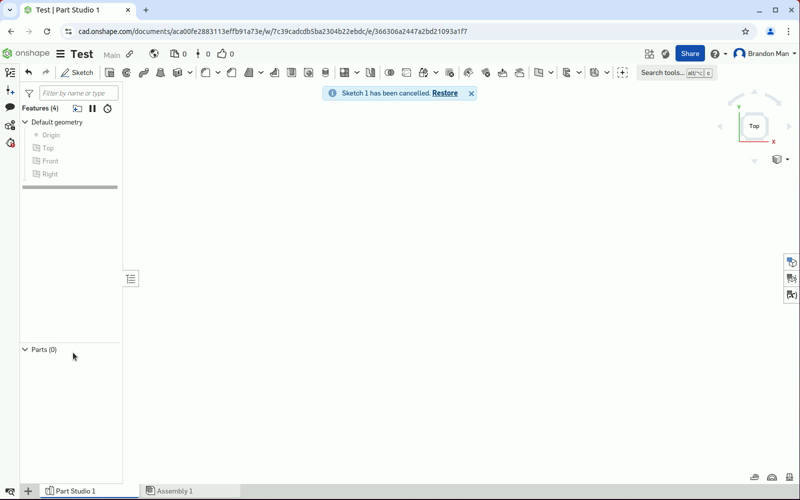
key(shift+p)
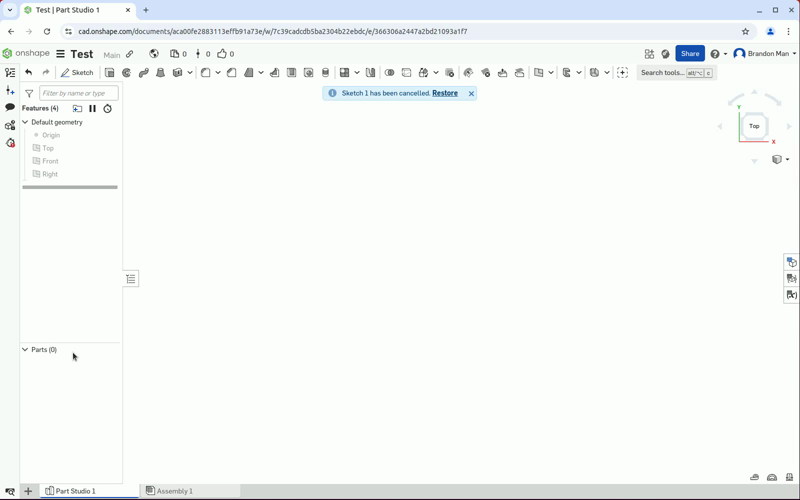
key(space)
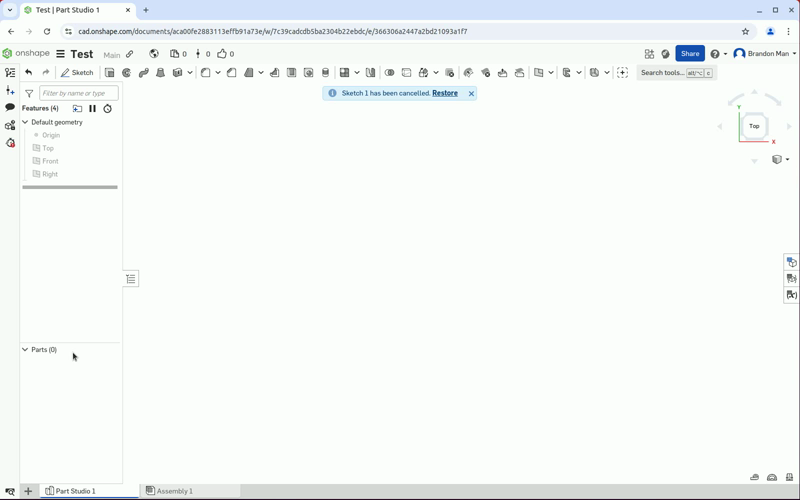
key_down(shift)
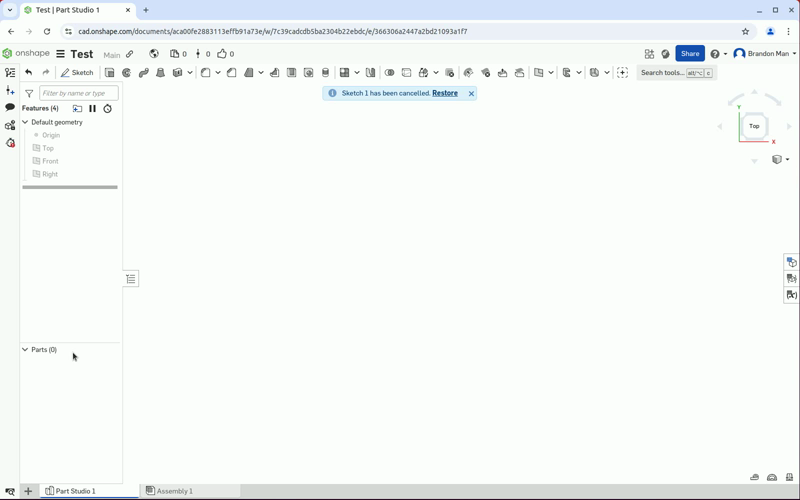
key(up)
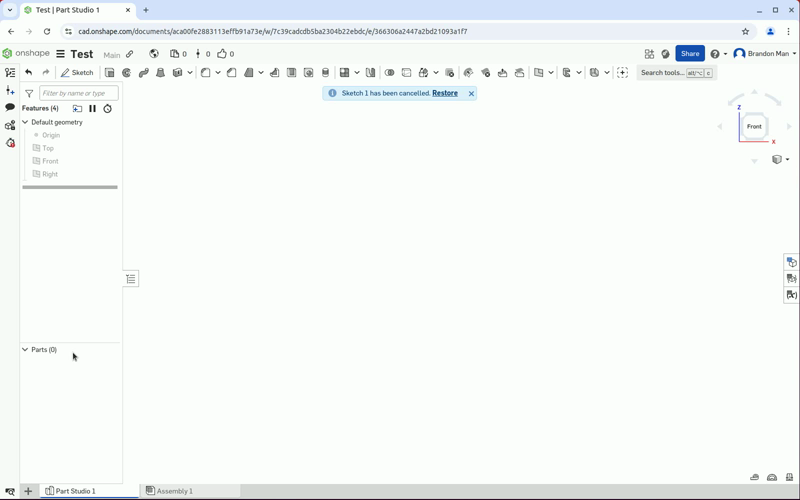
key_up(shift)
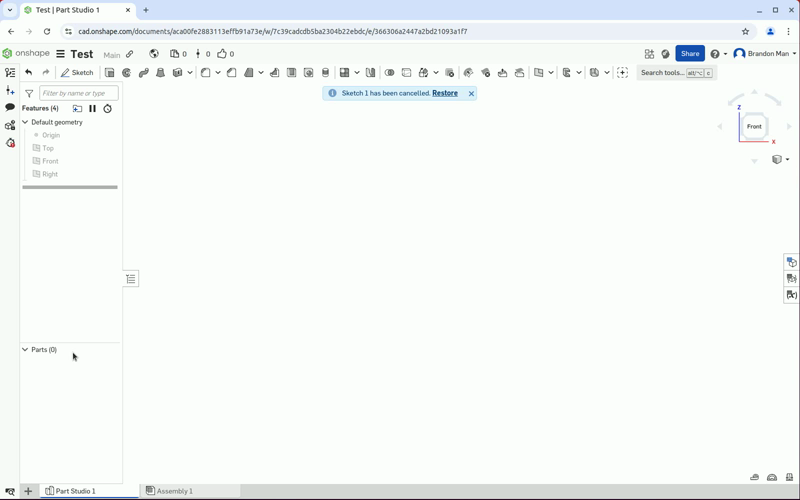
key(space)
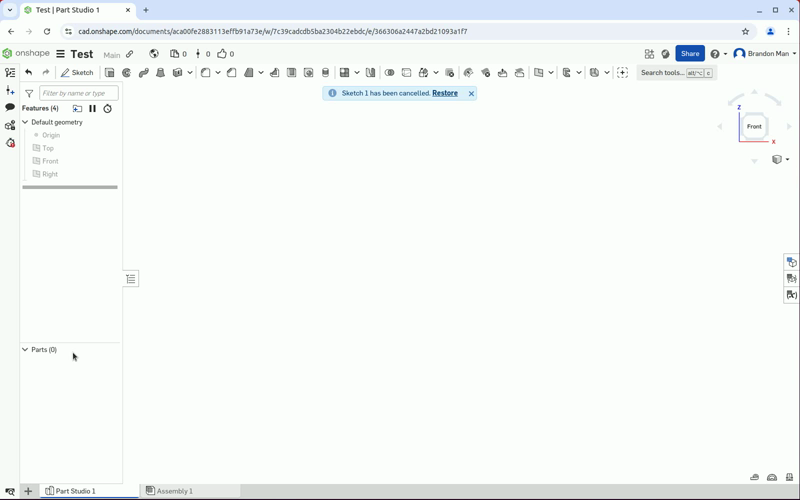
key_down(shift)
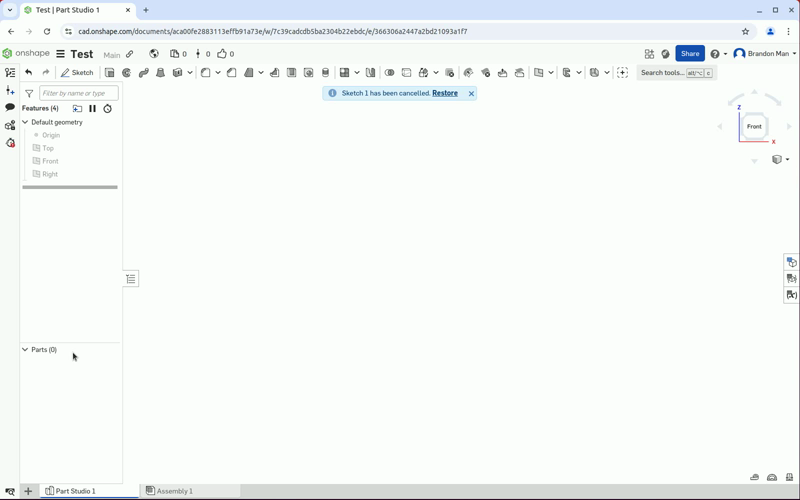
key(left)
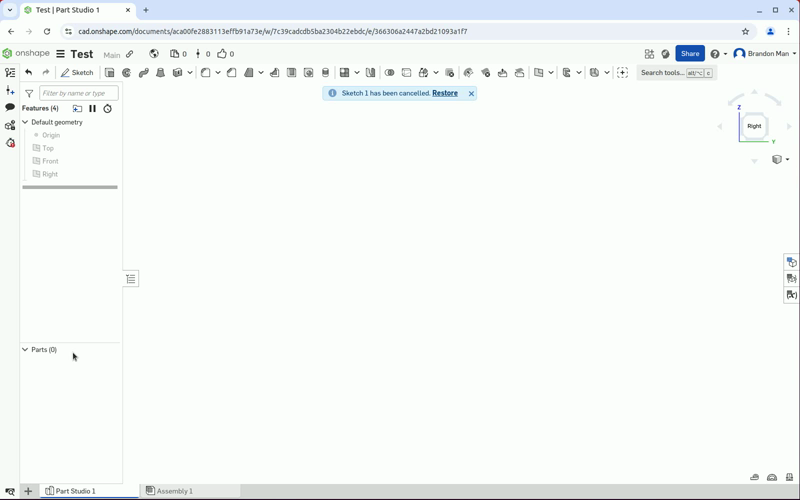
key_up(shift)
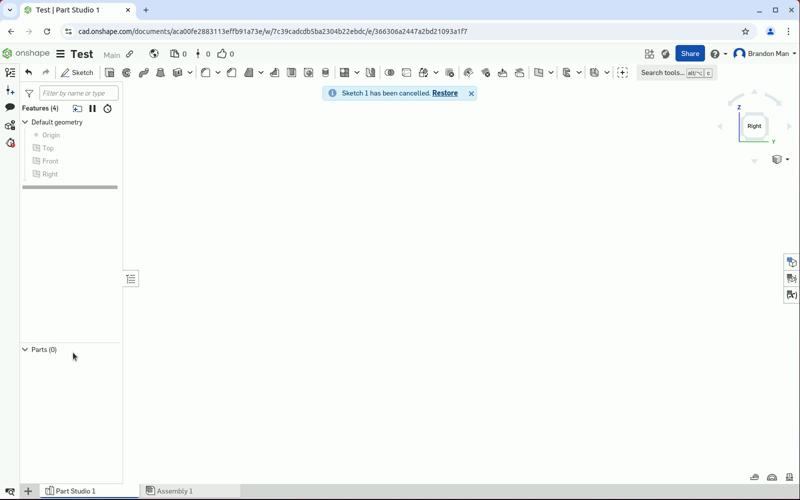
mouse_move(73, 352)
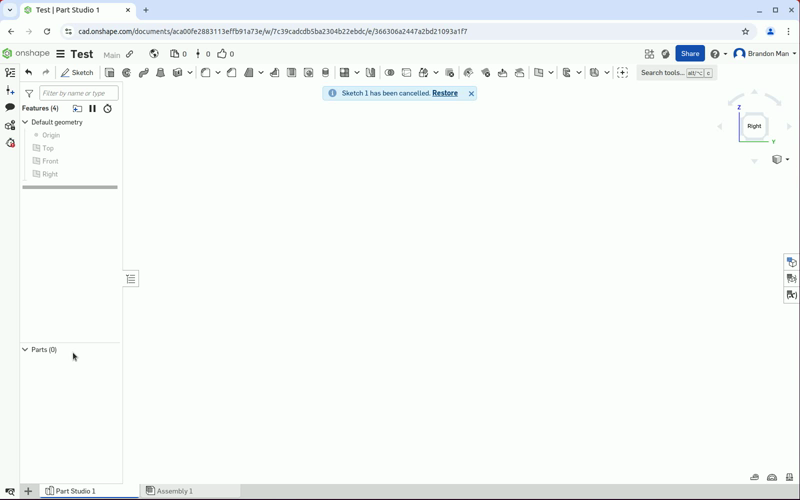
key(shift+y)
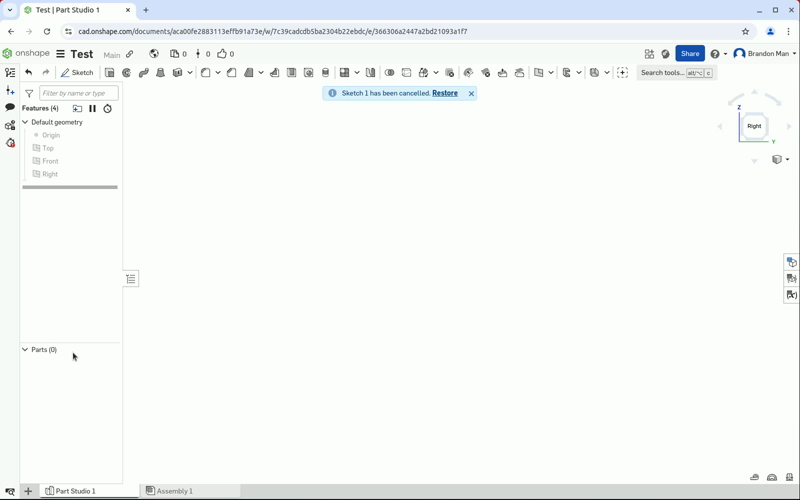
key(shift+s)
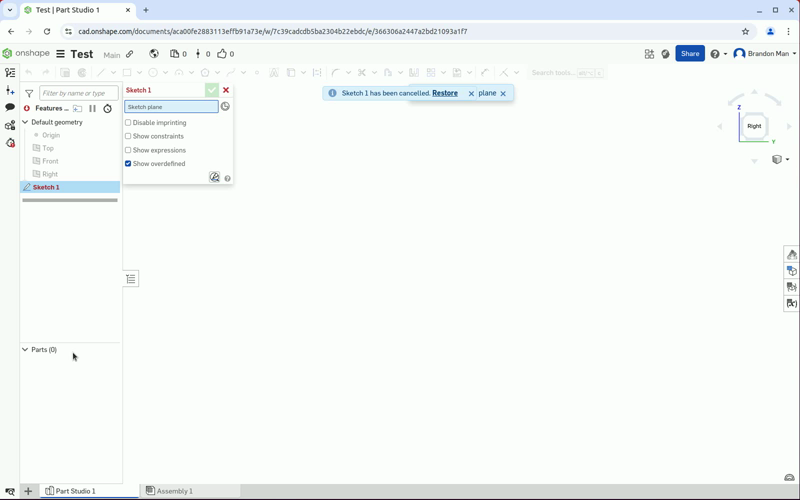
mouse_move(73, 176)
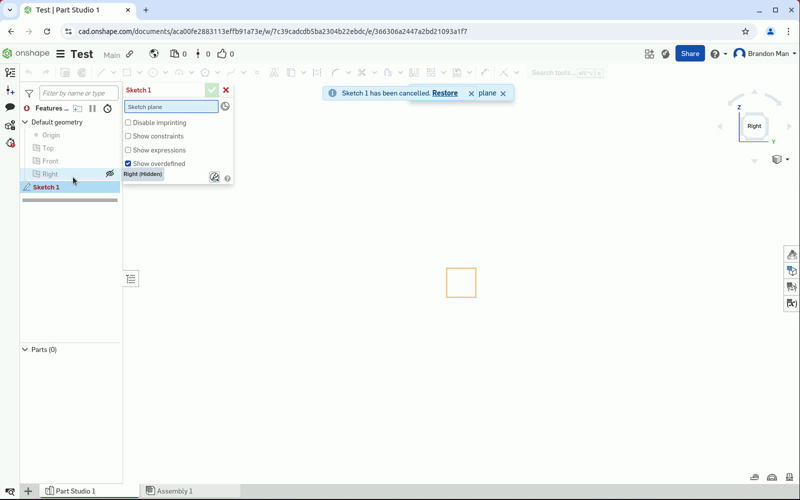
click(73, 176)
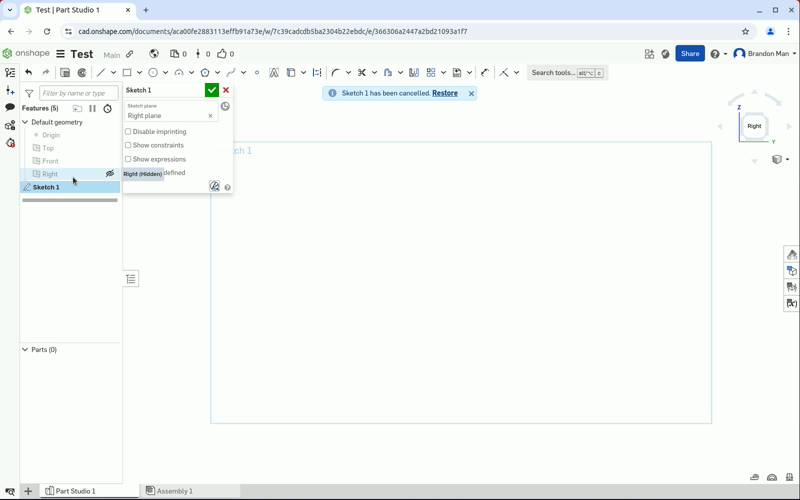
mouse_move(73, 352)
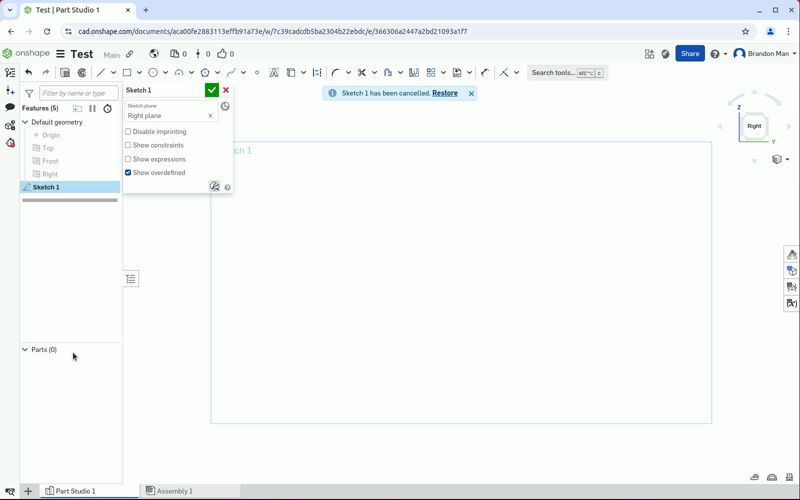
key(y)
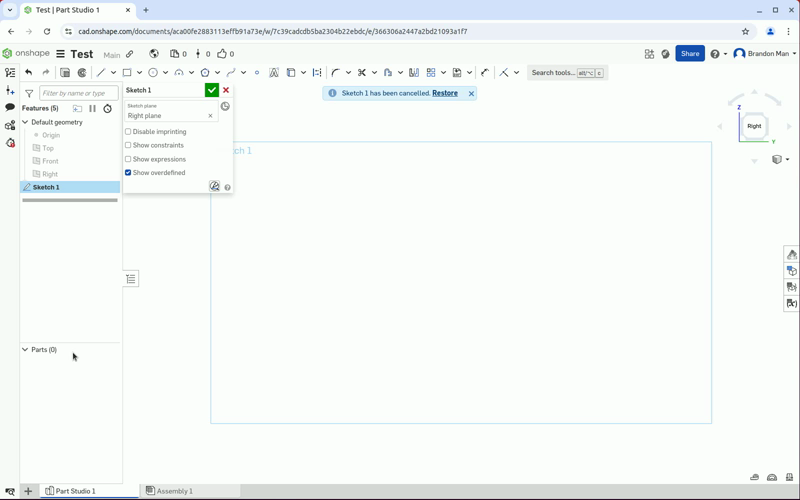
key(l)
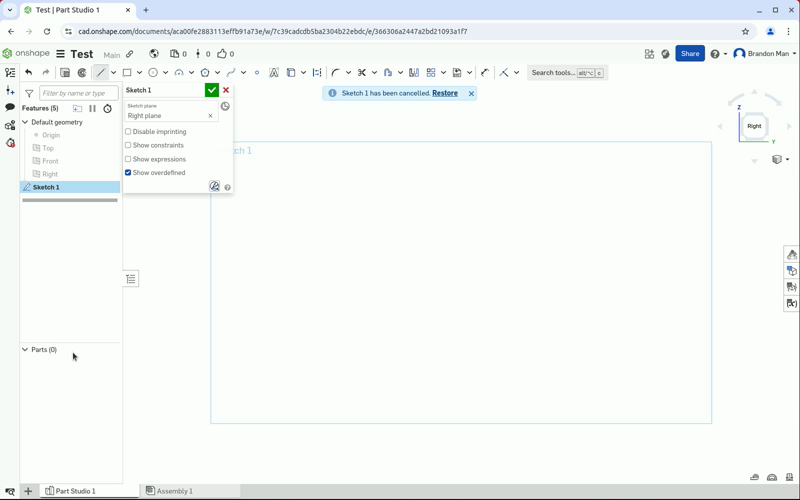
key_down(shift)
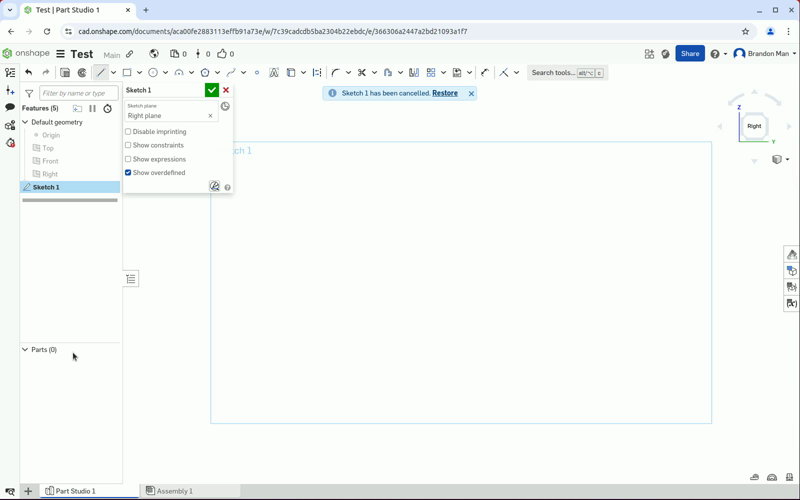
mouse_move(425, 395)
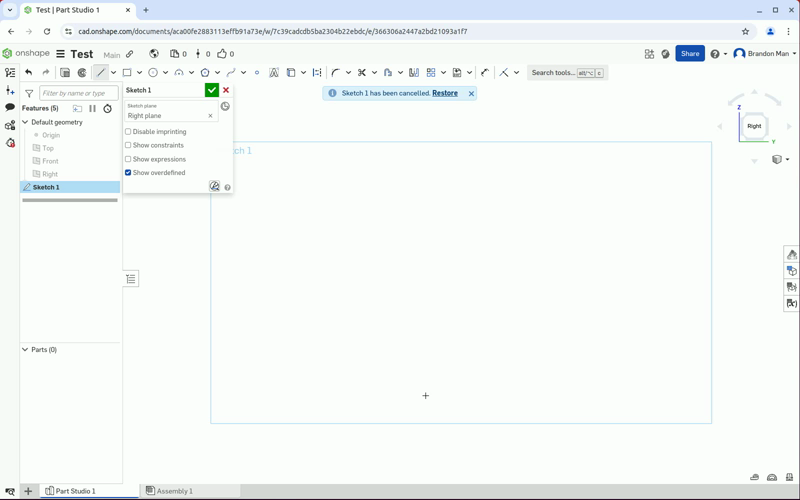
click(425, 395)
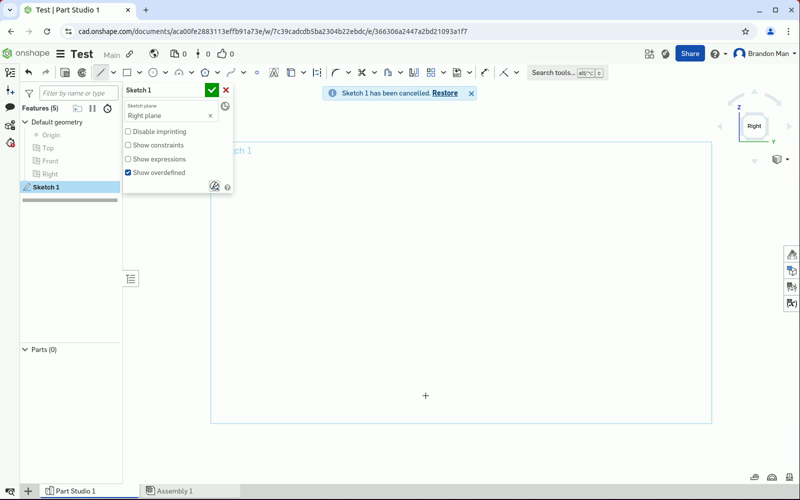
key_up(shift)
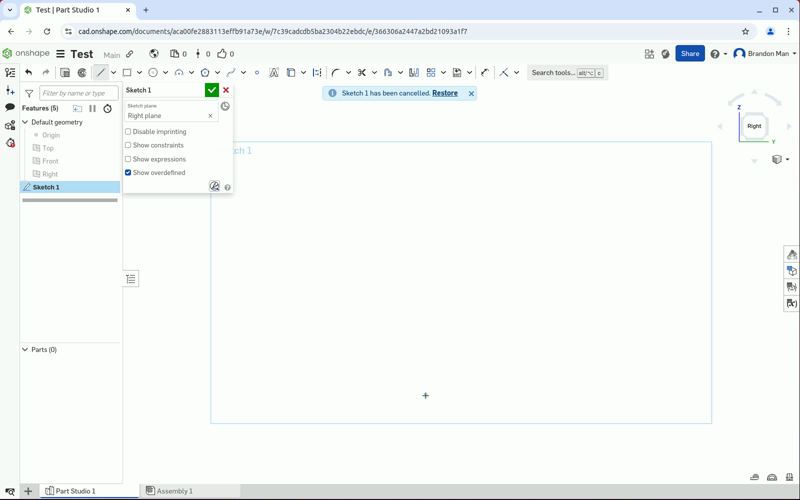
key_down(shift)
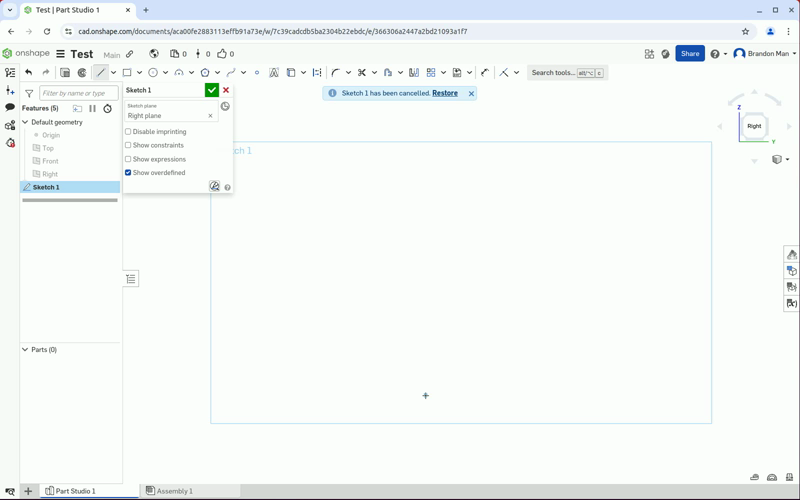
mouse_move(496, 395)
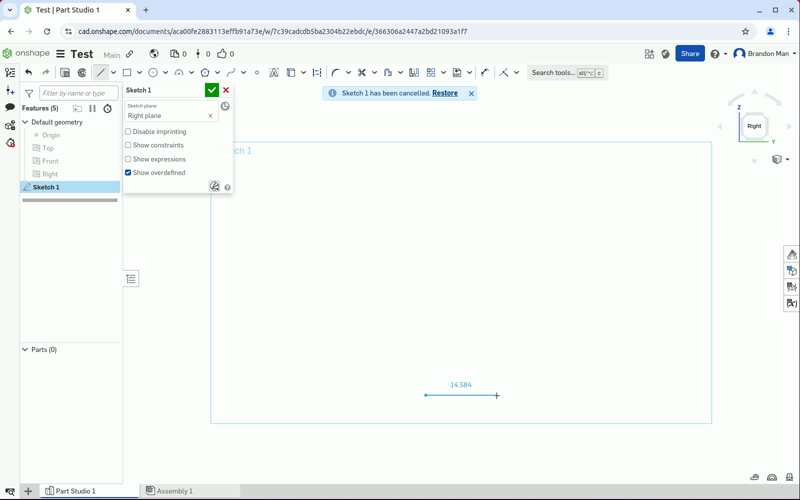
click(496, 395)
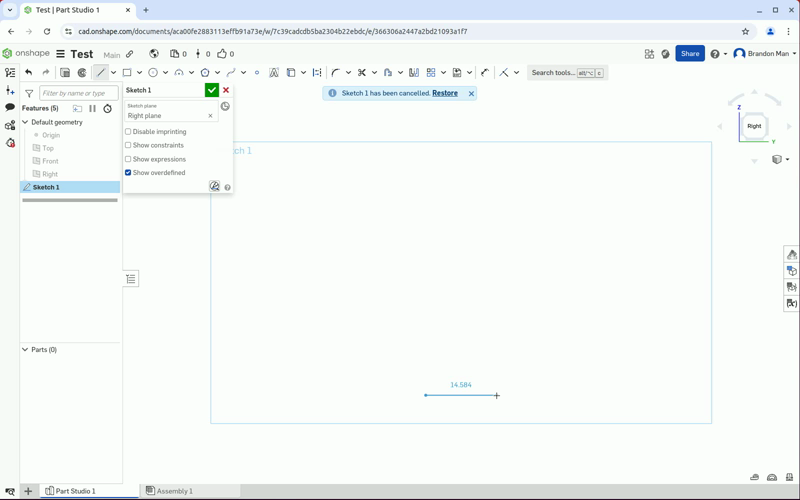
key_up(shift)
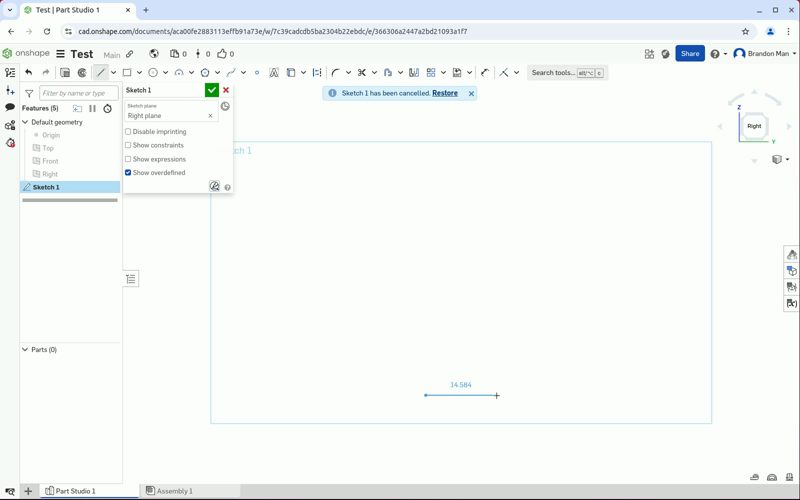
key_down(shift)
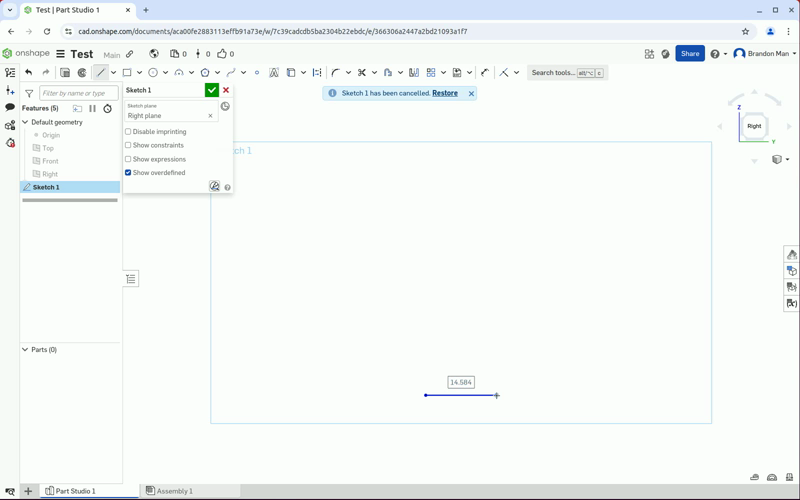
mouse_move(496, 171)
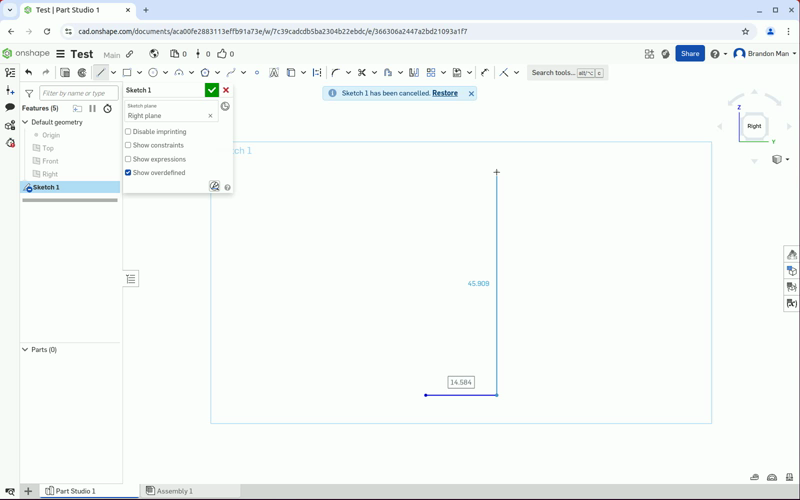
click(496, 171)
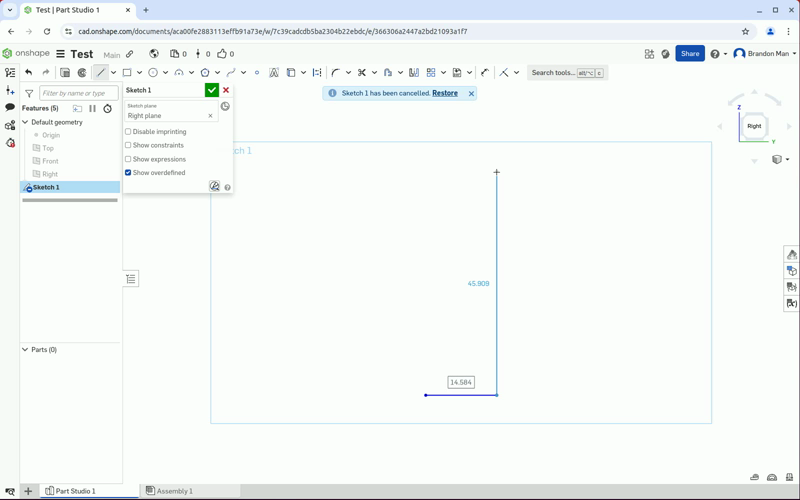
key_up(shift)
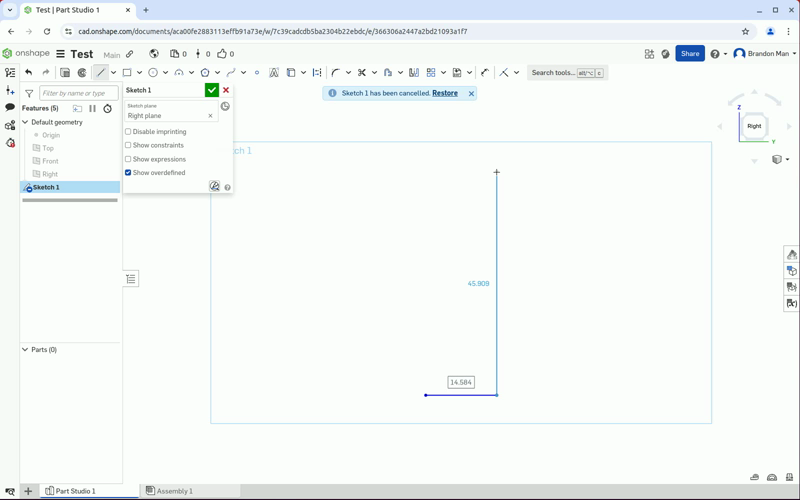
key_down(shift)
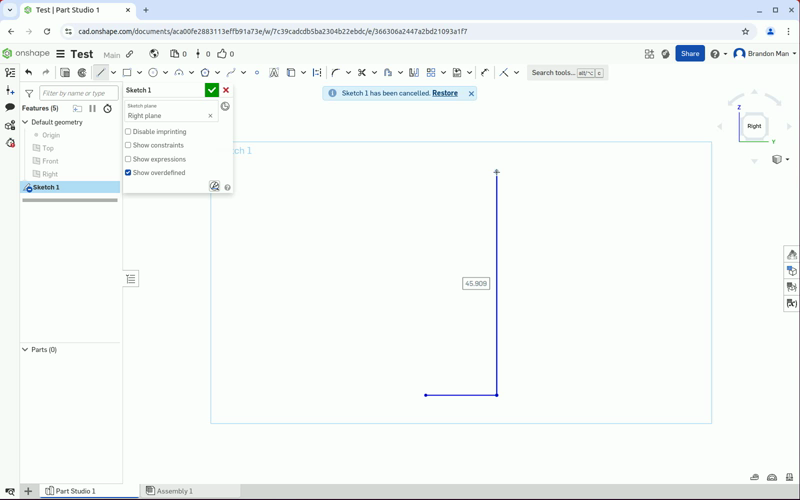
mouse_move(425, 171)
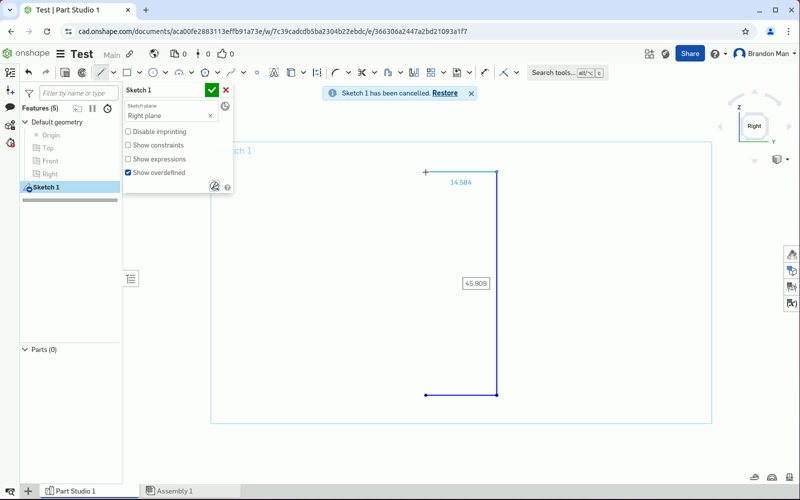
click(425, 171)
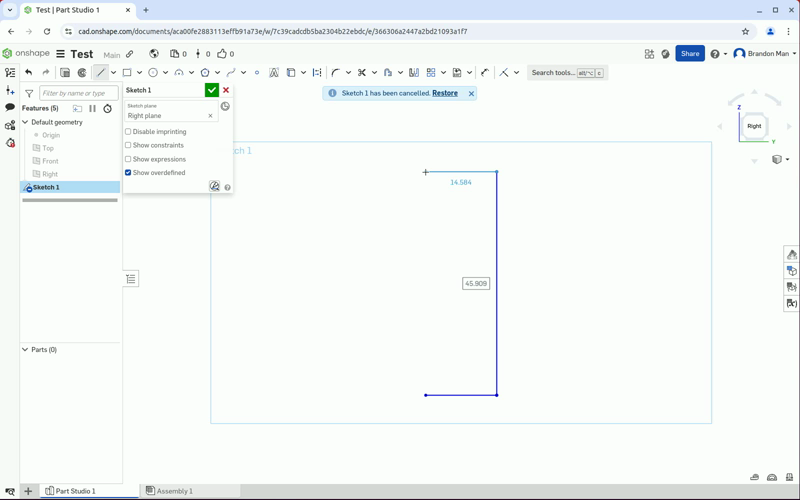
key_up(shift)
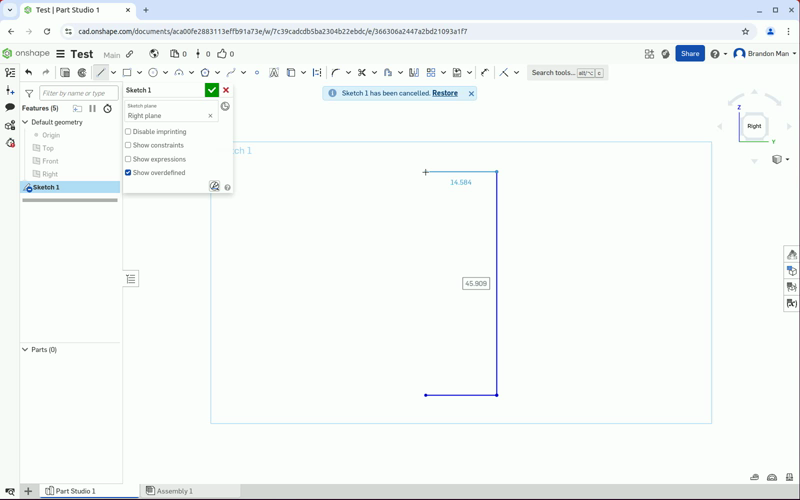
key_down(shift)
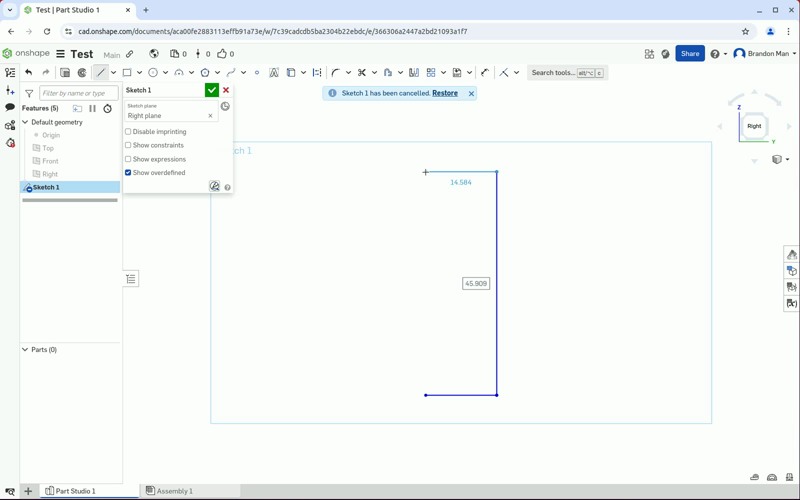
mouse_move(425, 395)
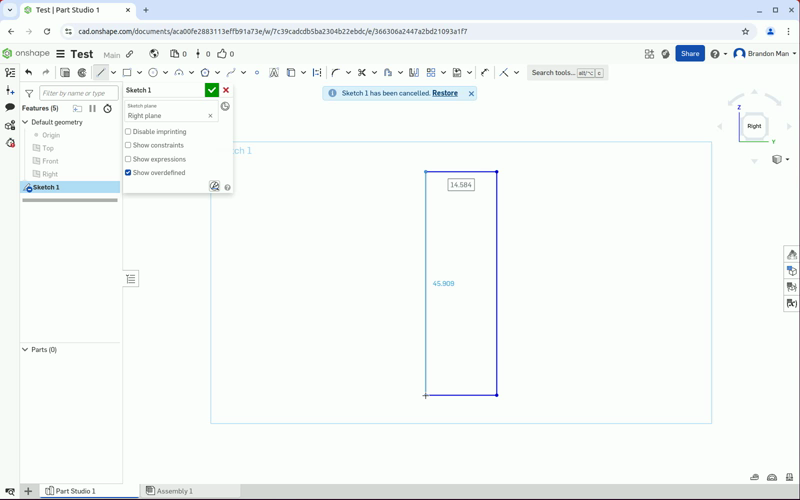
key_up(shift)
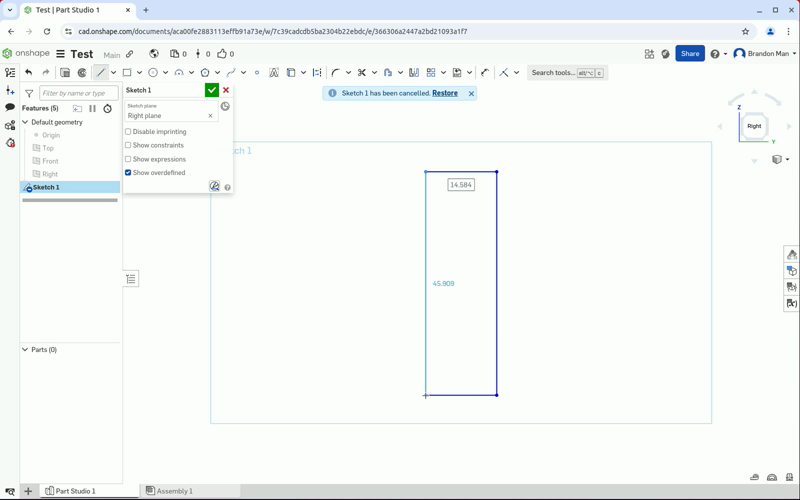
click(425, 395)
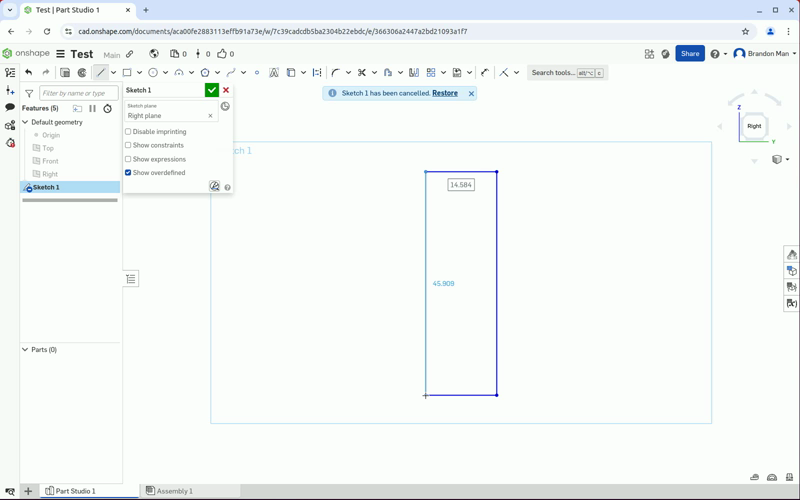
key(esc)
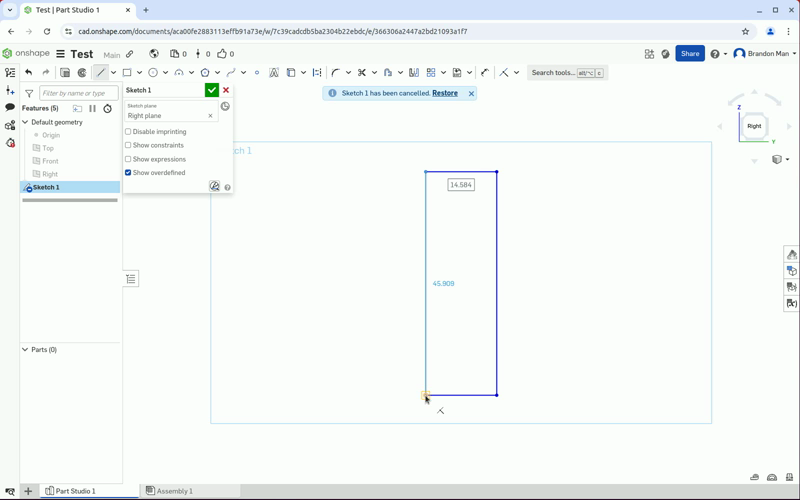
mouse_move(478, 293)
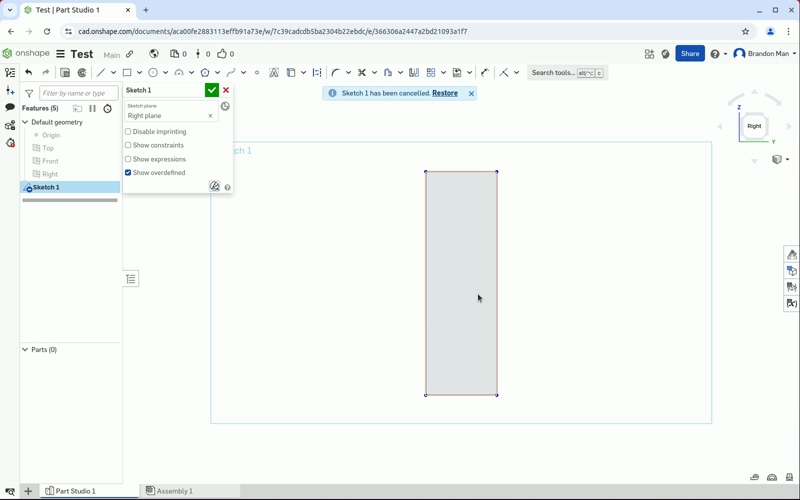
click(478, 293)
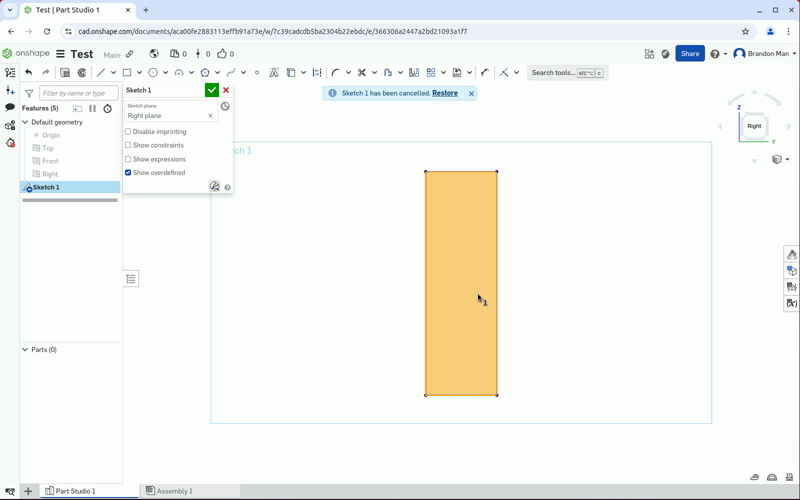
mouse_move(73, 352)
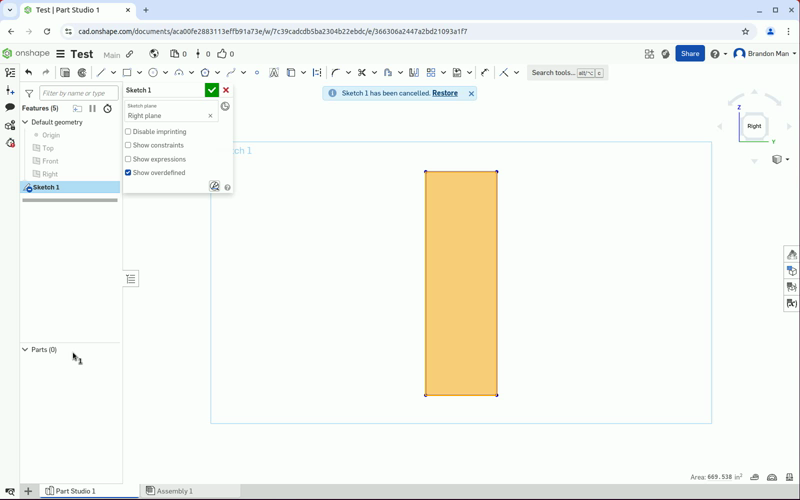
key(shift+y)
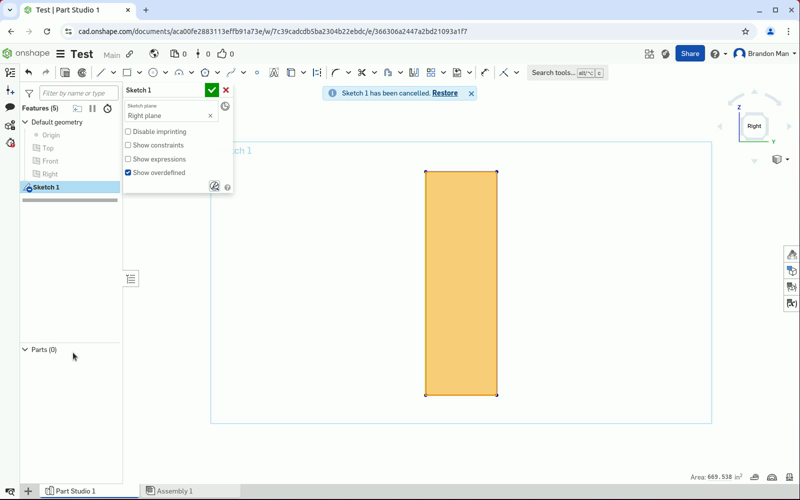
key(shift+e)
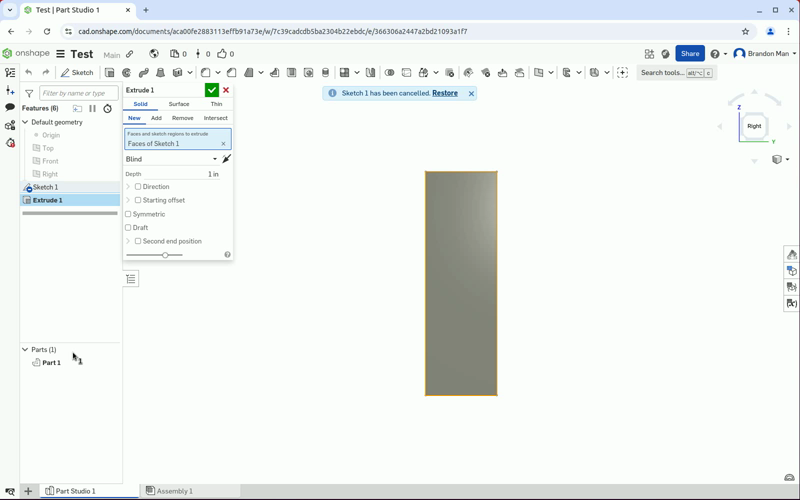
mouse_move(143, 106)
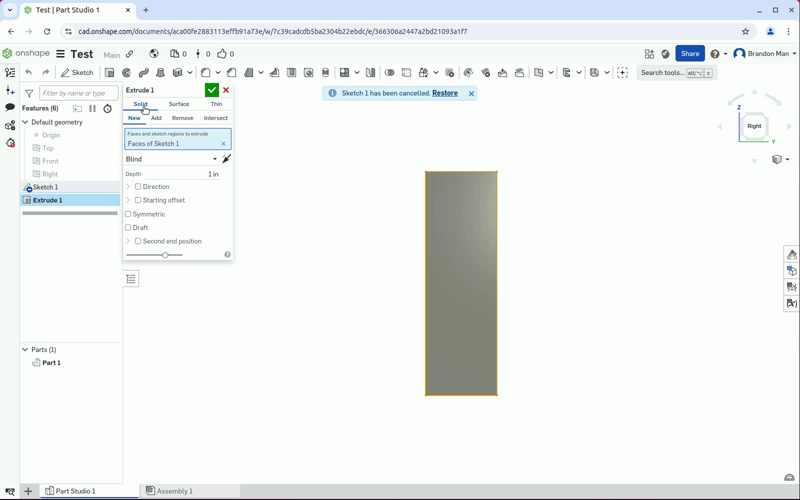
click(143, 106)
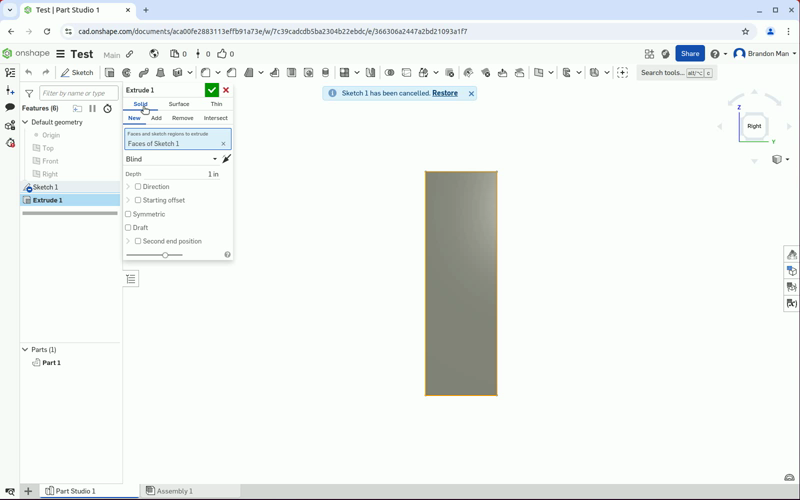
mouse_move(137, 120)
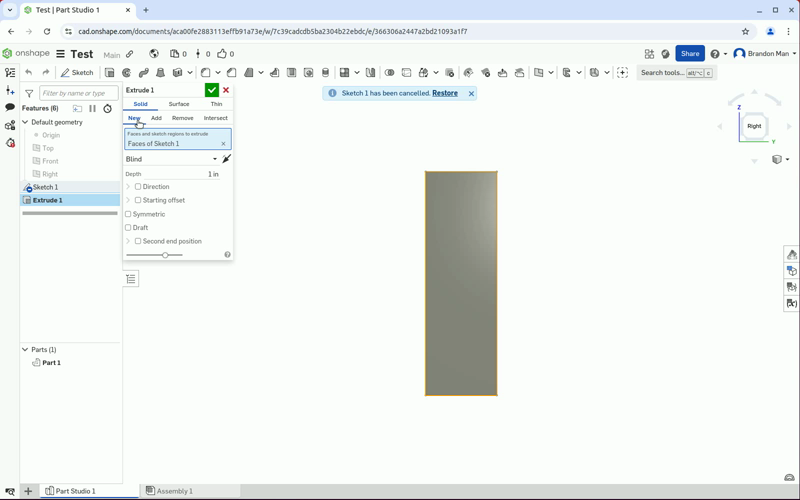
click(137, 120)
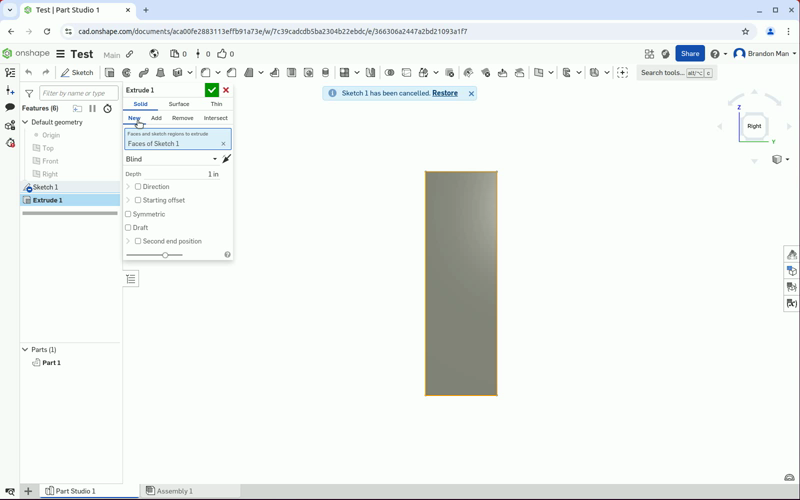
key(tab, 4)
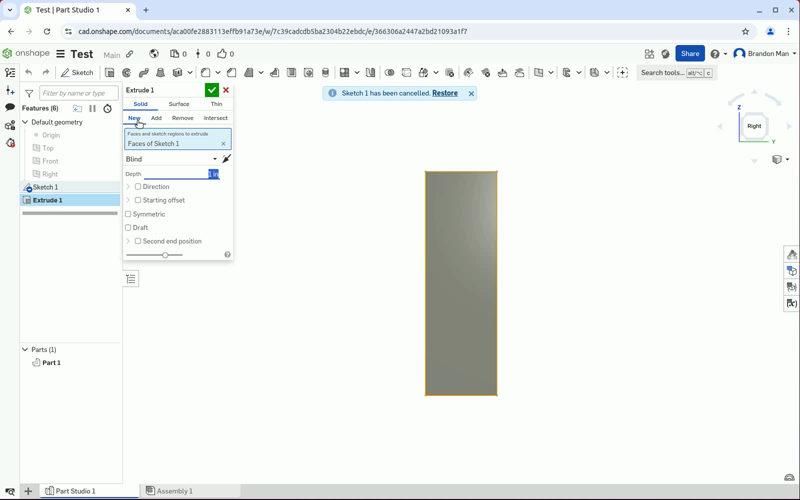
text(1.444)
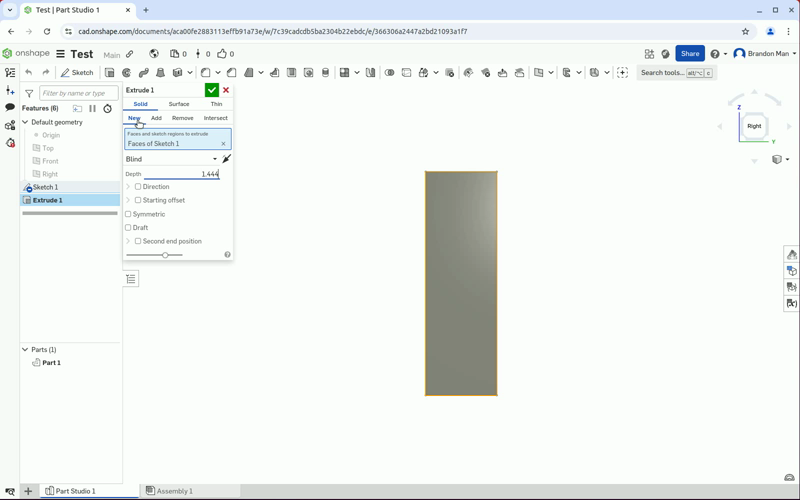
key(enter)
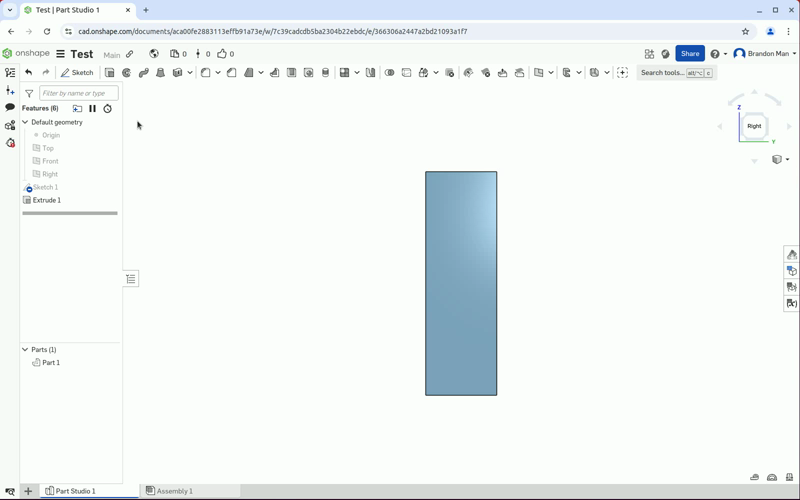
key(shift+h)
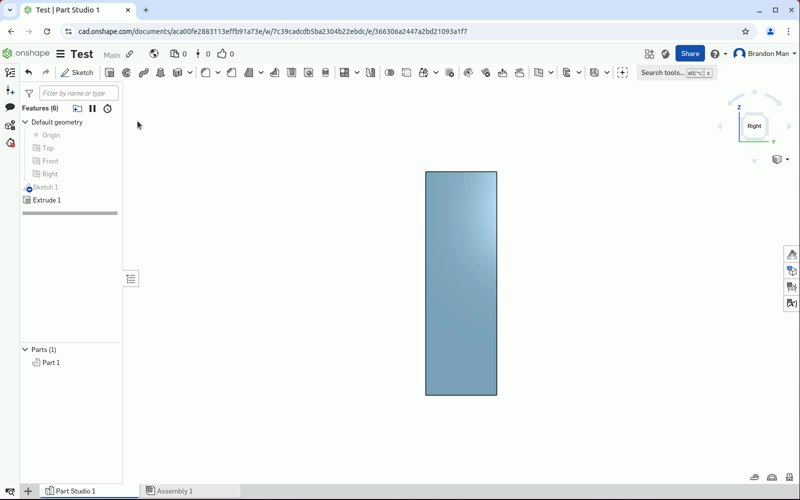
key(shift+h)
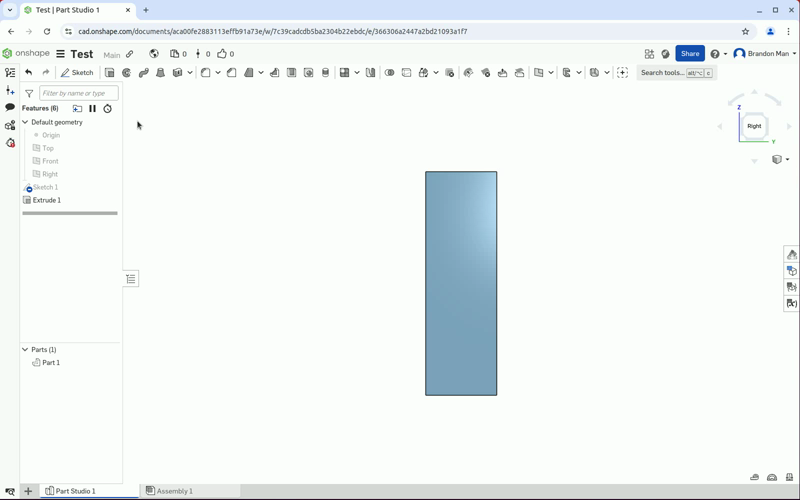
mouse_move(73, 189)
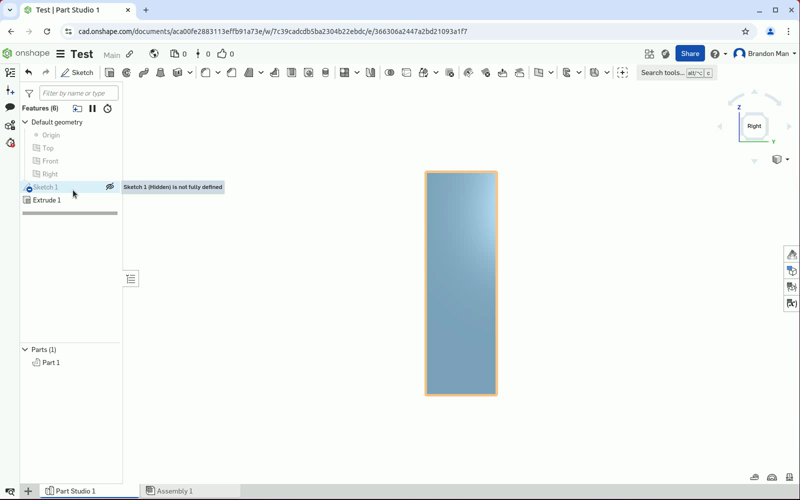
click(73, 189)
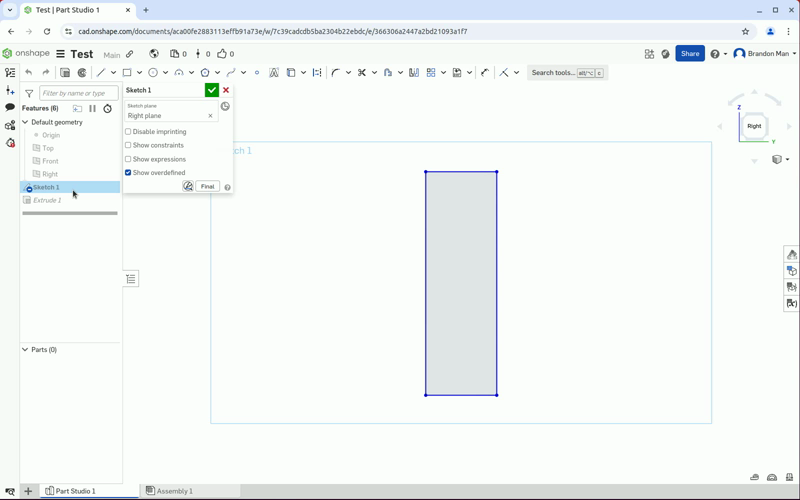
mouse_move(229, 92)
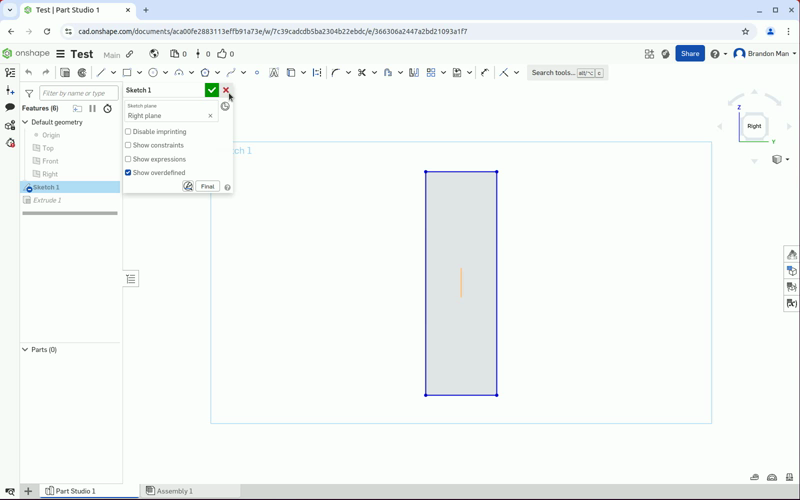
click(229, 92)
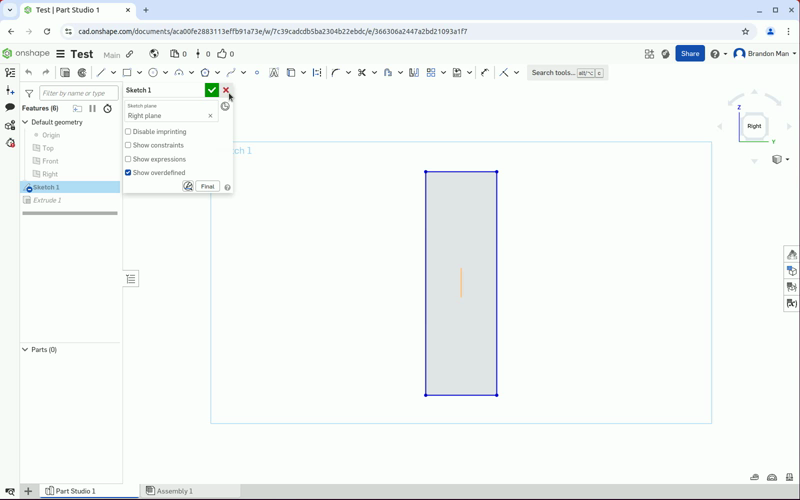
key(shift+s)
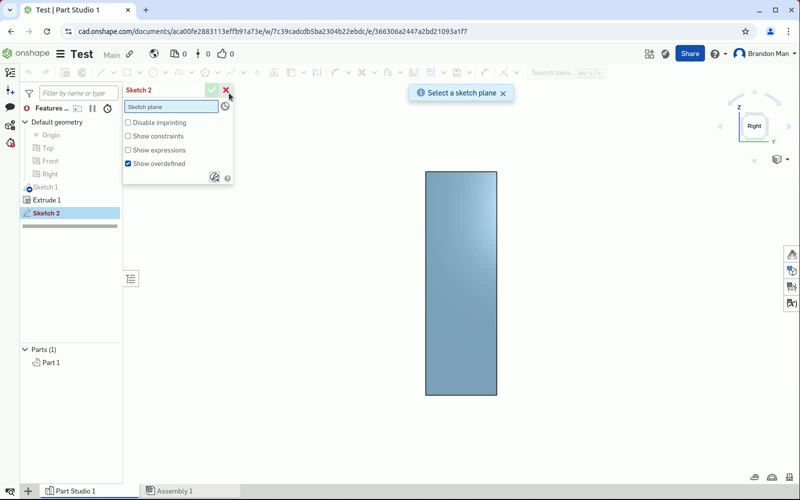
mouse_move(73, 176)
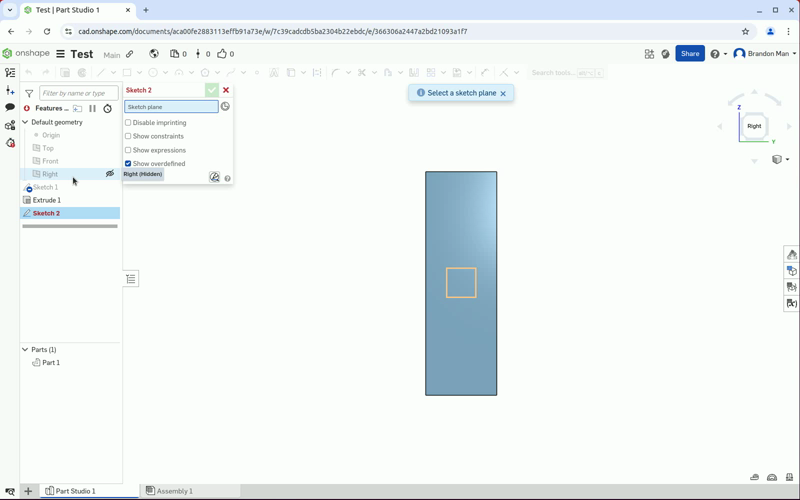
click(73, 176)
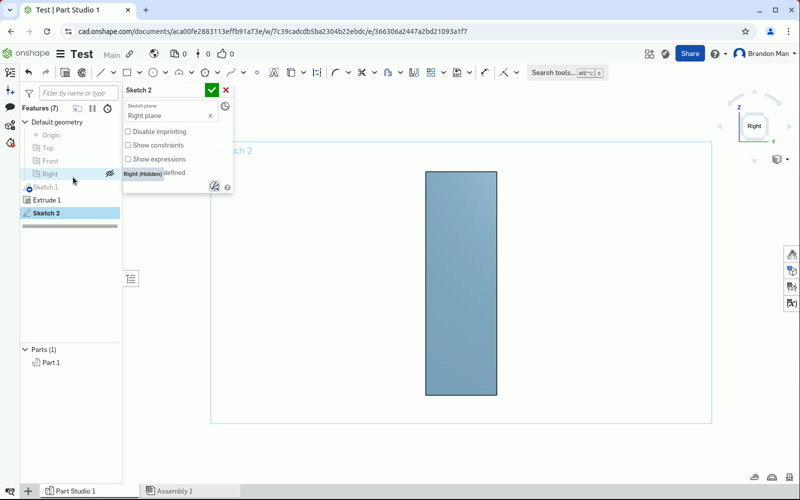
mouse_move(73, 352)
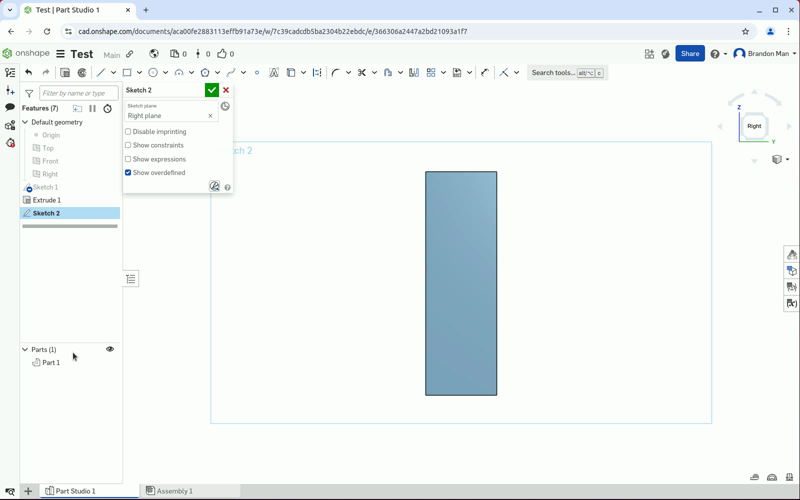
key(y)
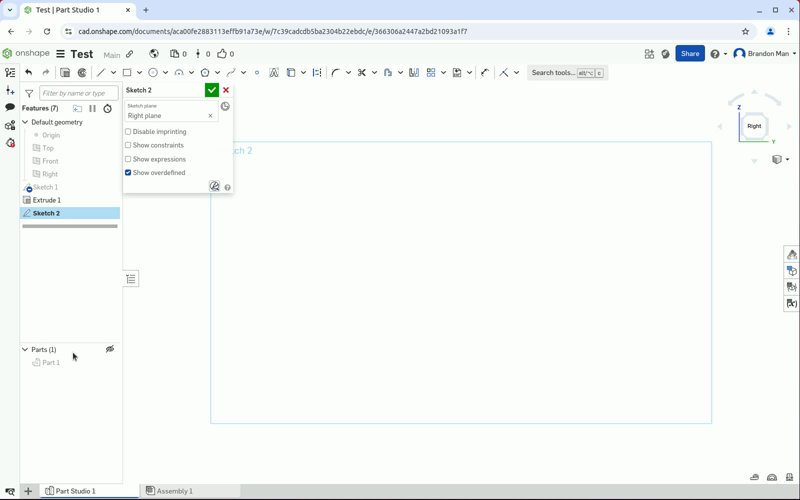
key(l)
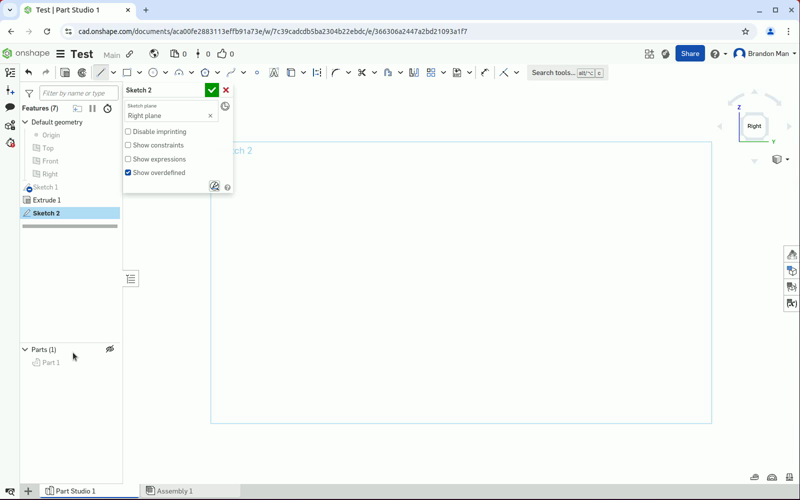
key_down(shift)
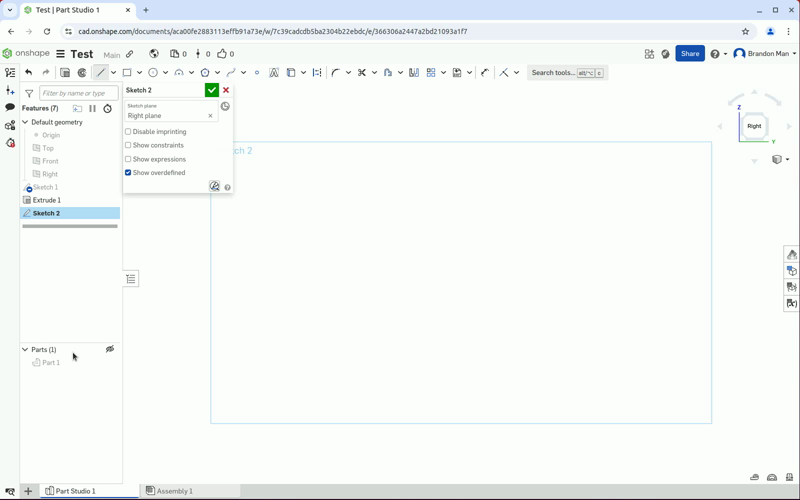
mouse_move(430, 343)
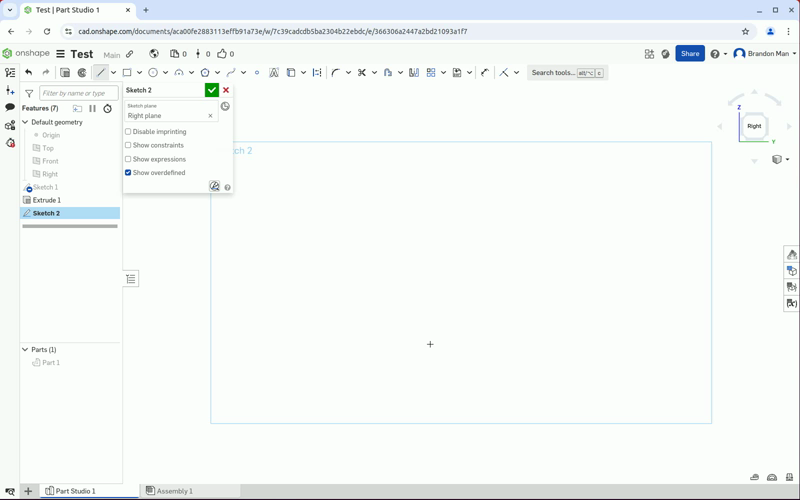
click(430, 343)
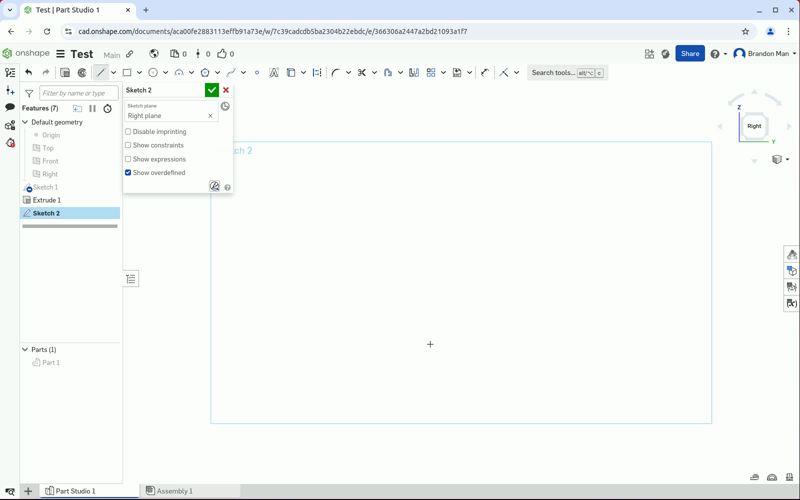
key_up(shift)
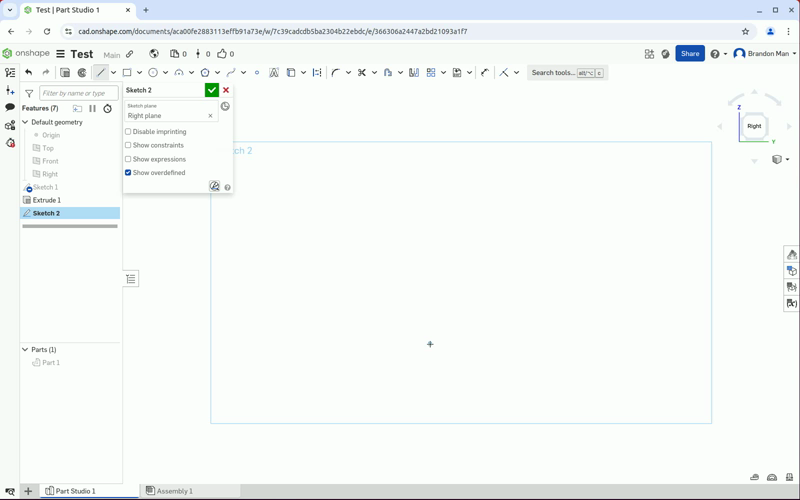
key_down(shift)
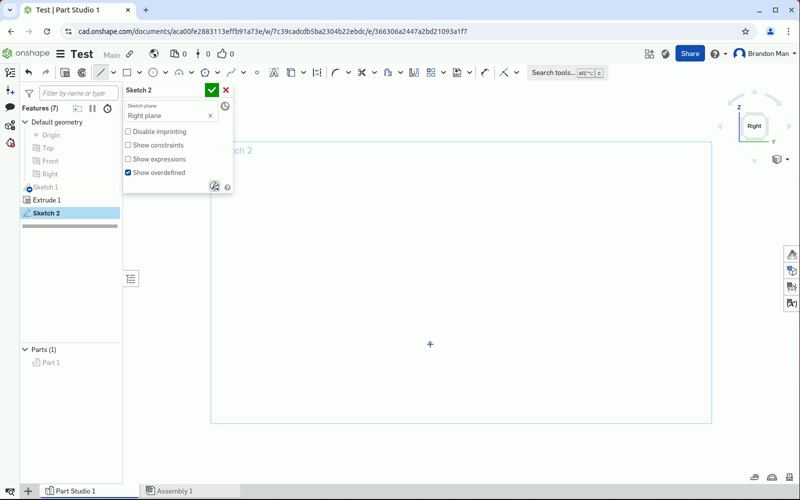
mouse_move(460, 343)
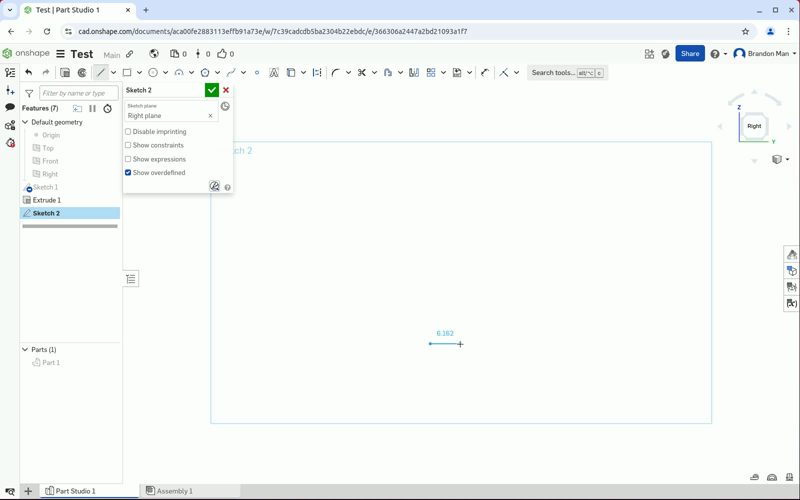
mouse_move(432, 343)
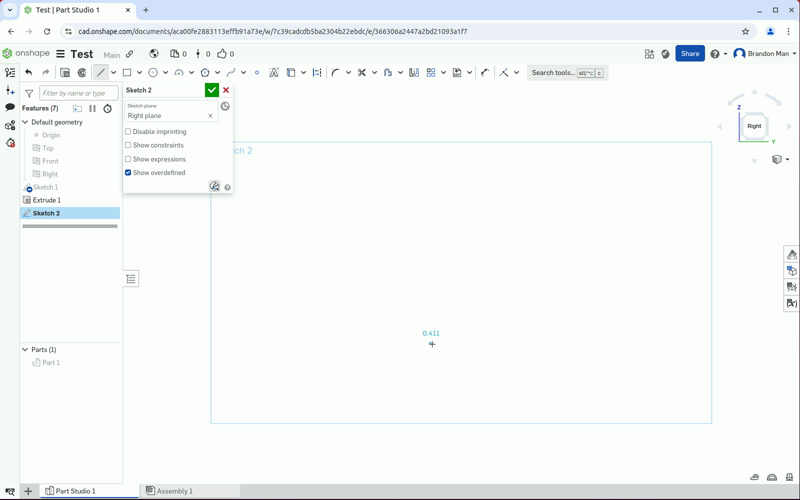
scroll(6)
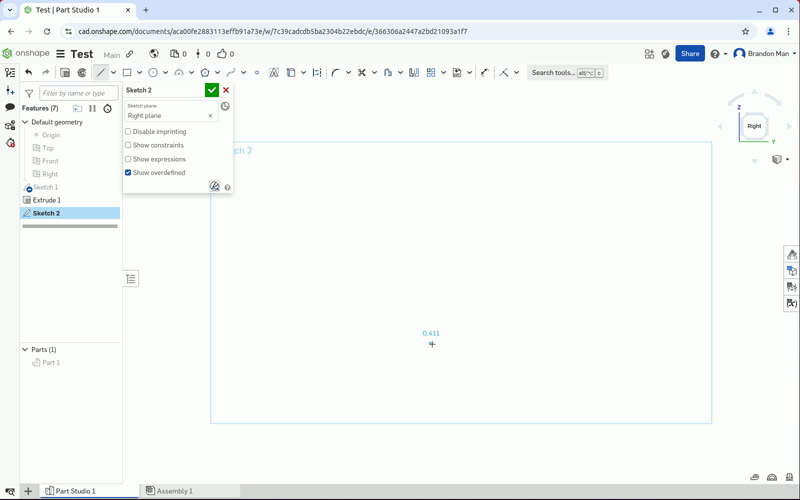
scroll(6)
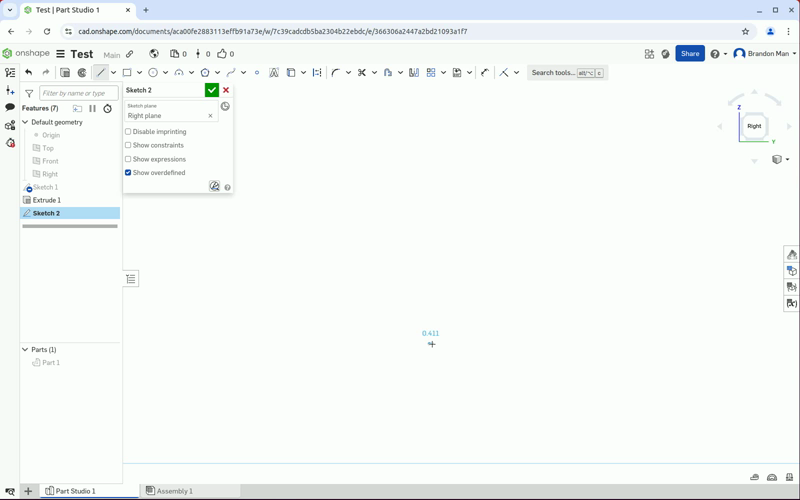
scroll(6)
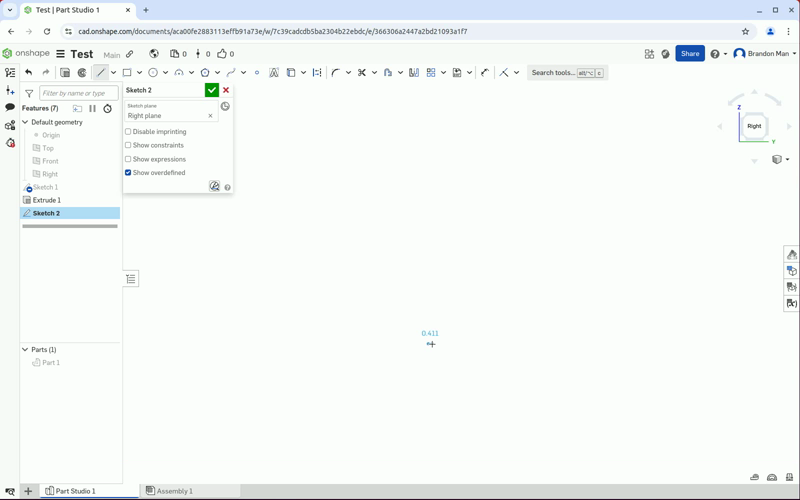
scroll(6)
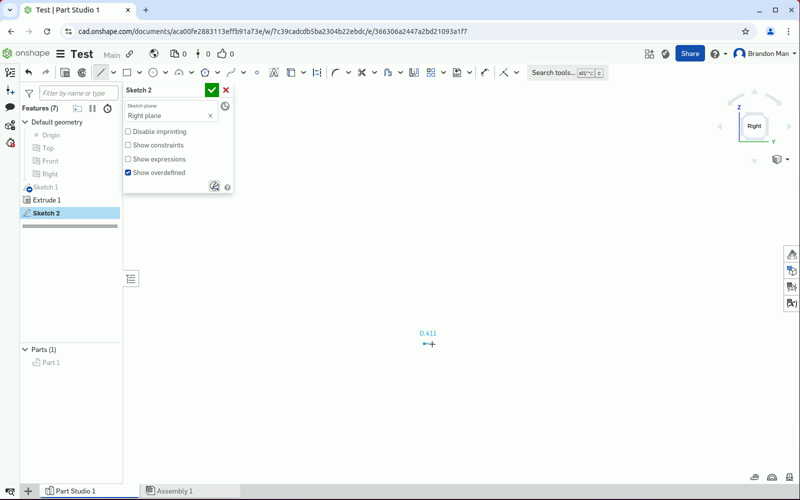
scroll(6)
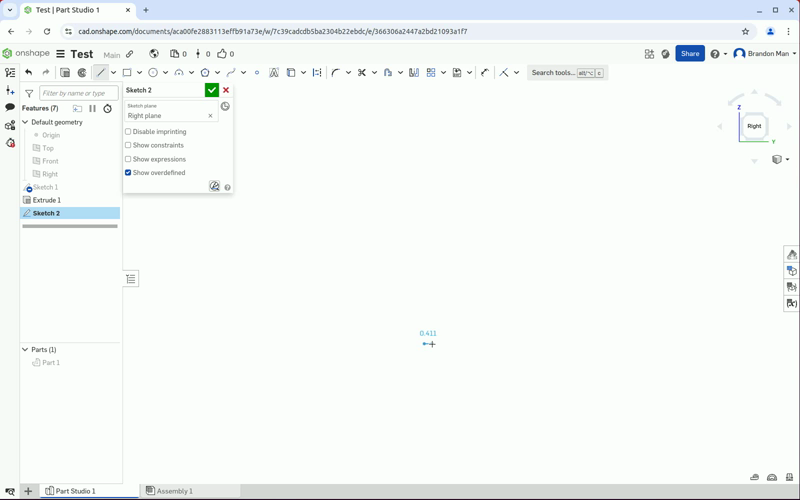
scroll(6)
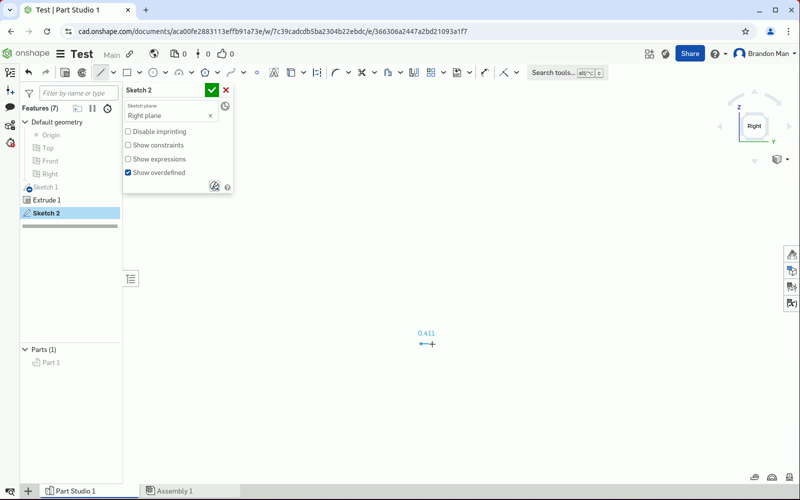
scroll(6)
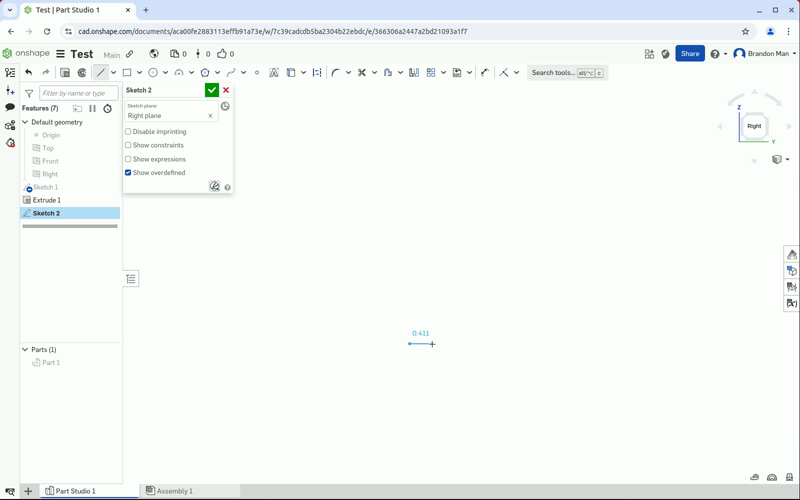
click(432, 343)
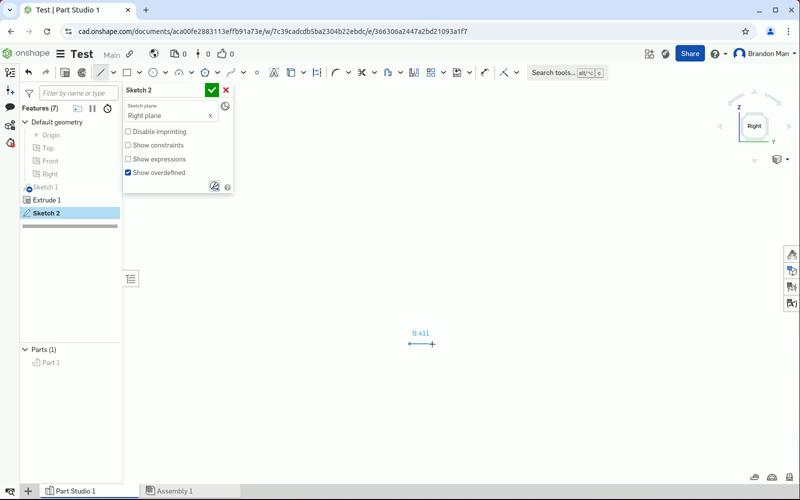
scroll(-6)
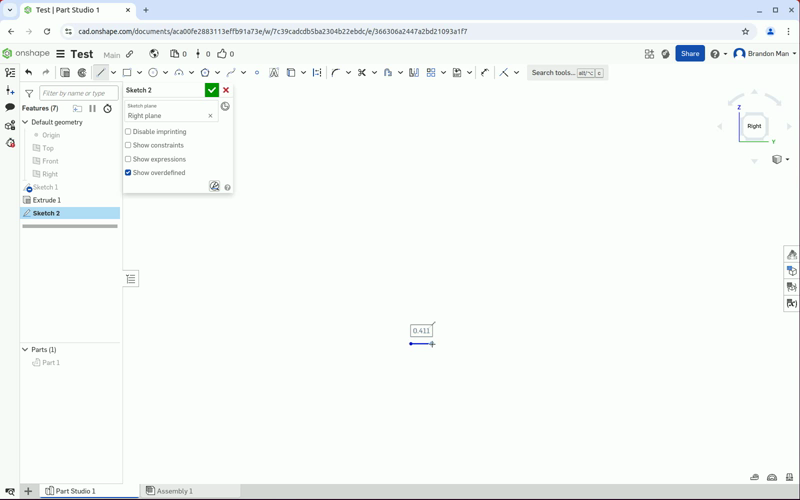
scroll(-6)
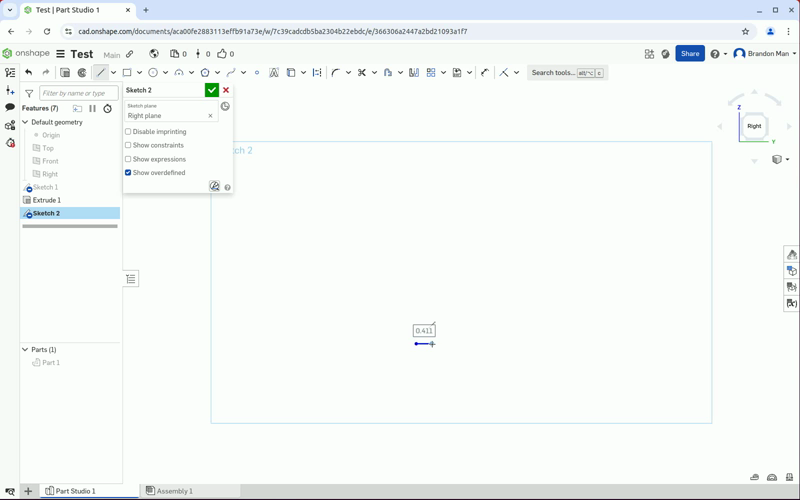
scroll(-6)
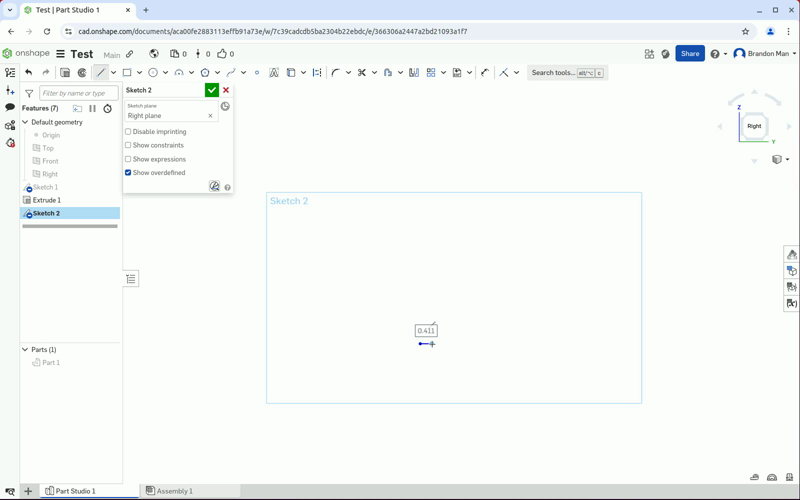
scroll(-6)
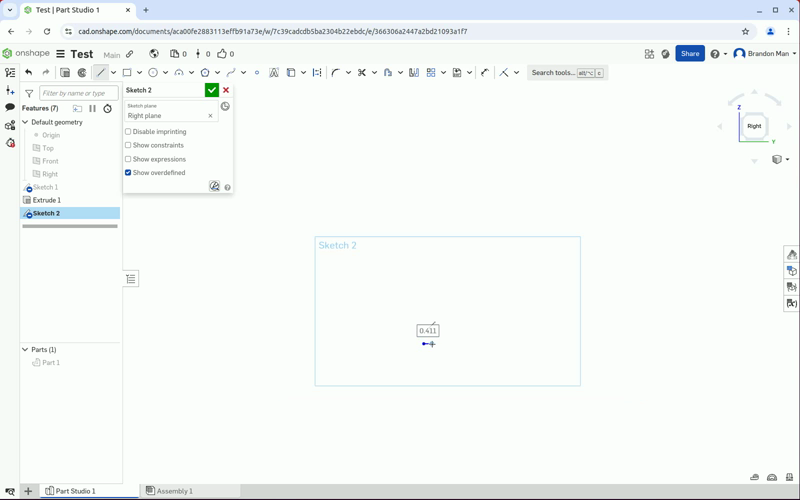
scroll(-6)
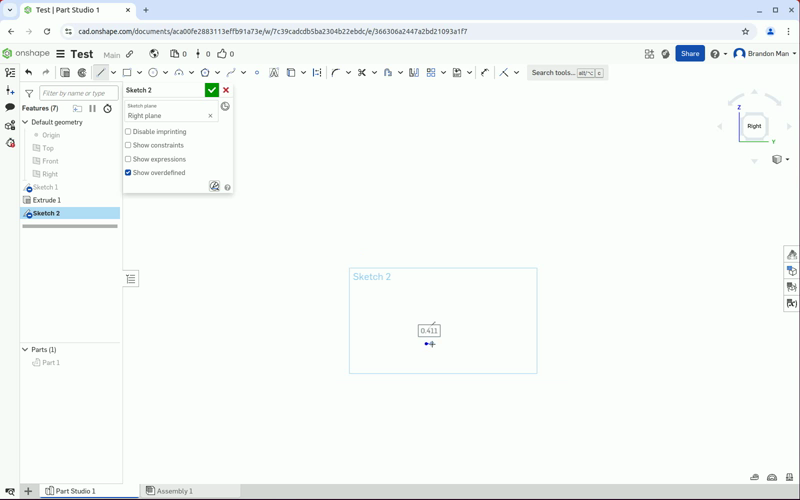
scroll(-6)
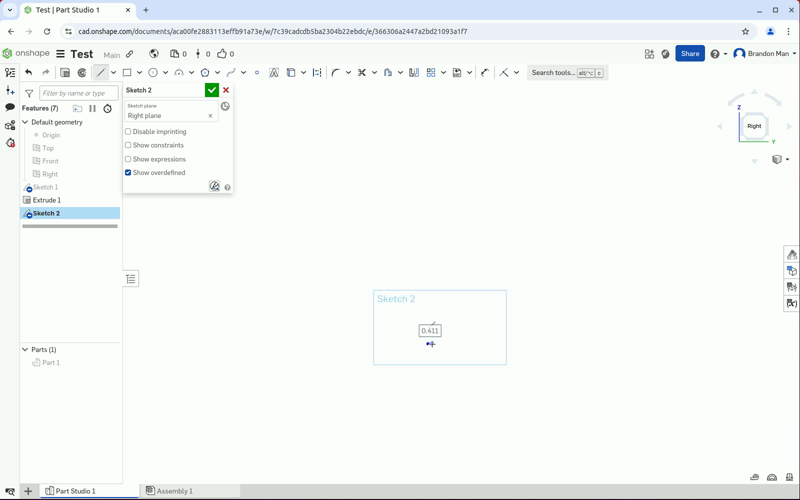
scroll(-6)
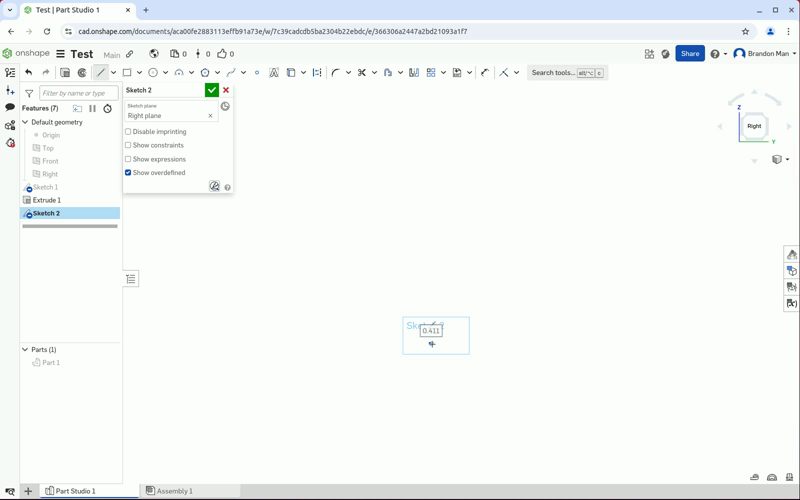
key_up(shift)
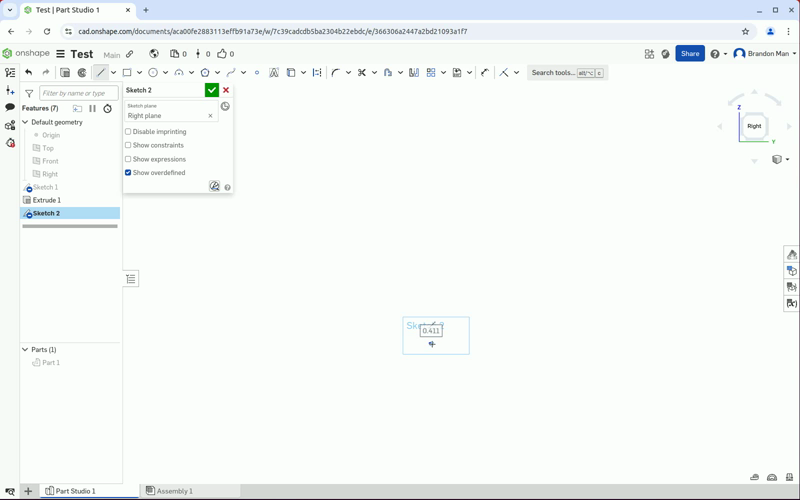
key_down(shift)
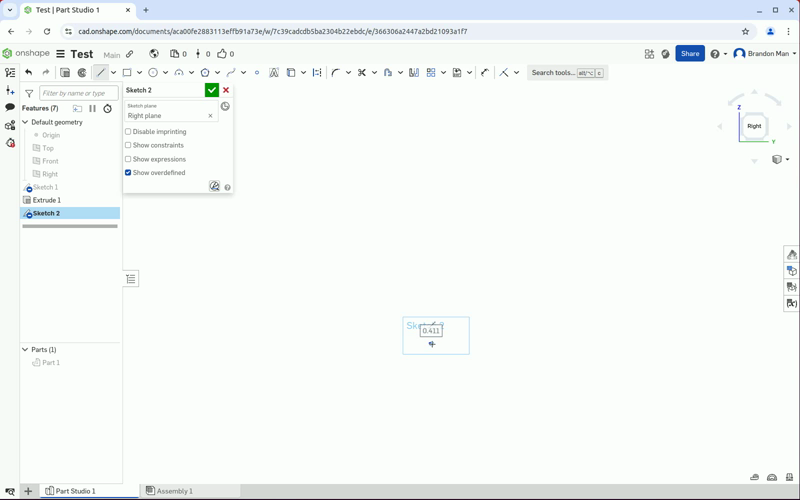
mouse_move(432, 170)
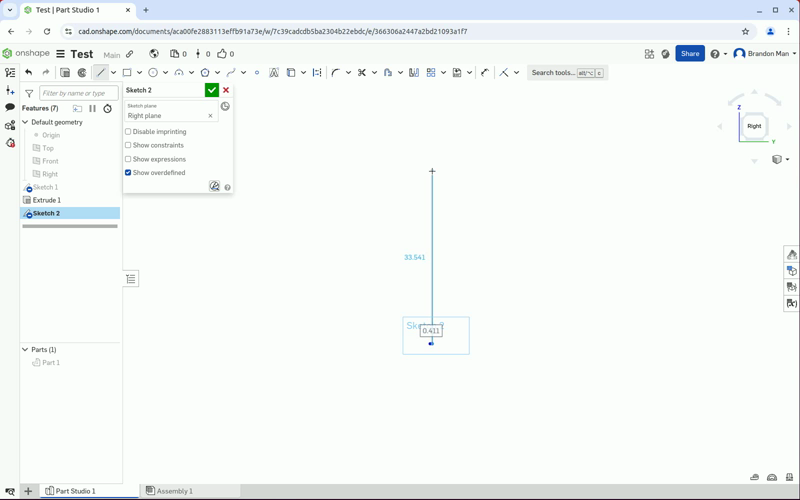
click(432, 170)
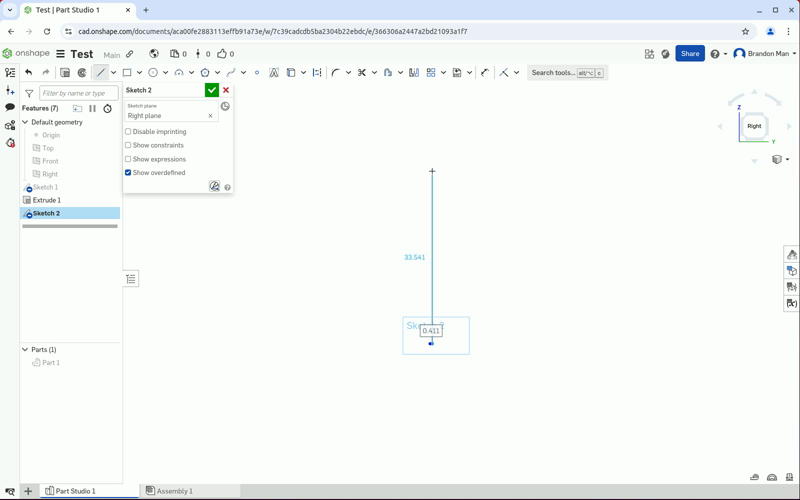
key_up(shift)
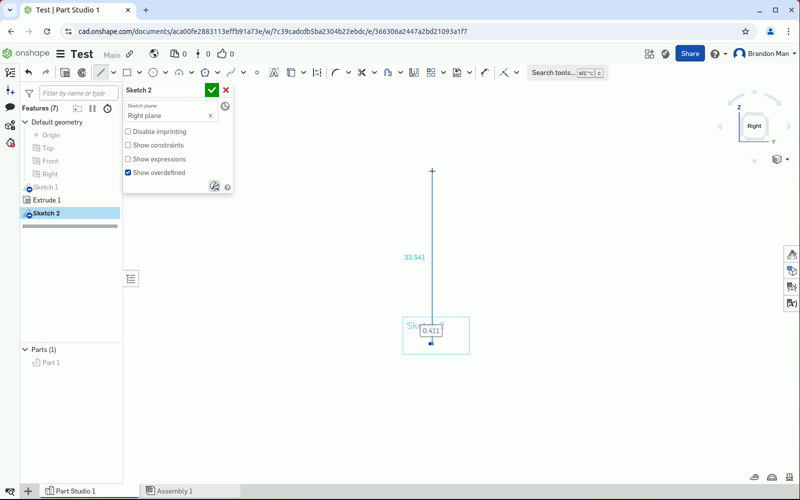
key_down(shift)
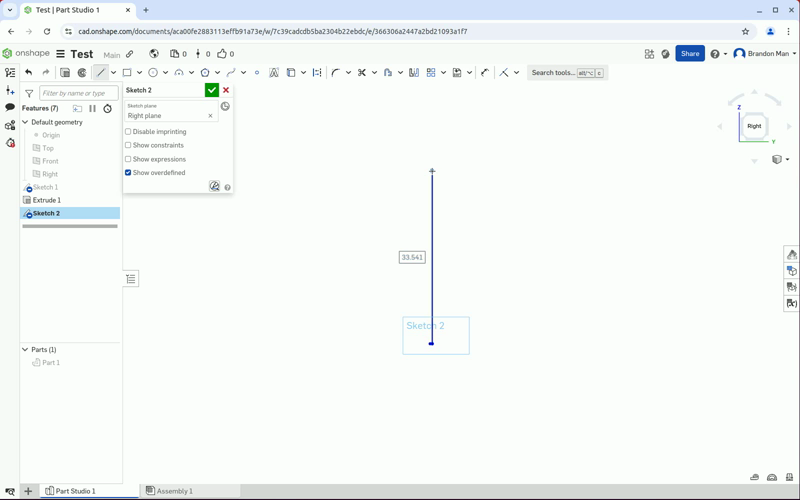
mouse_move(462, 170)
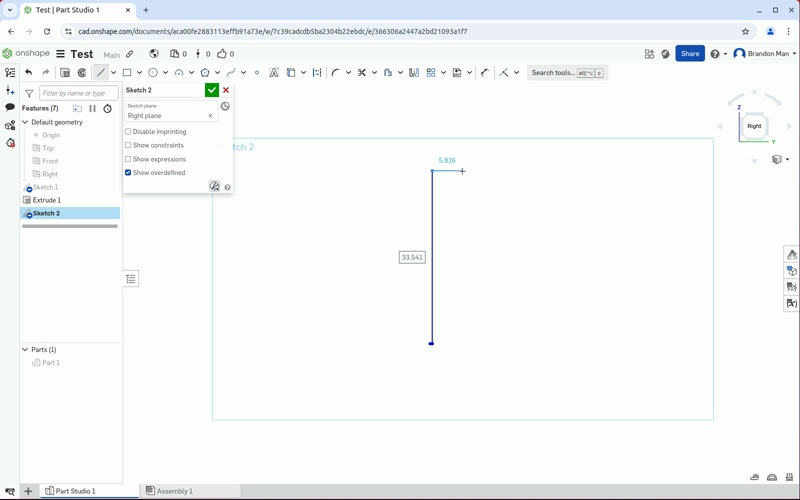
mouse_move(430, 170)
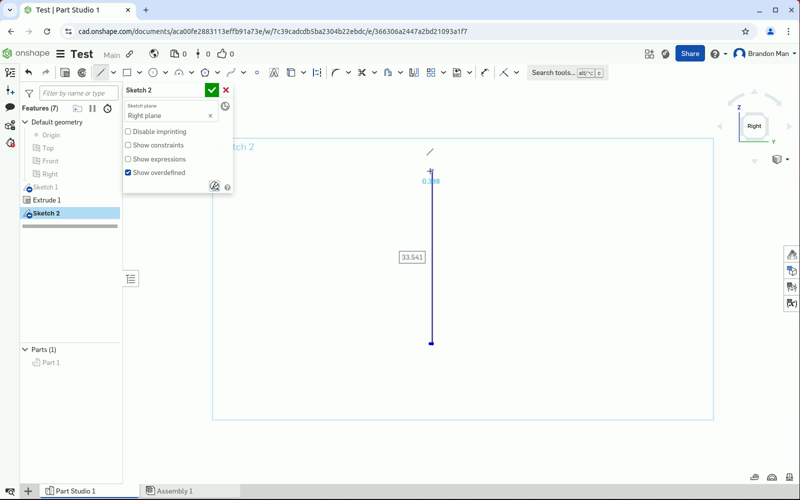
scroll(6)
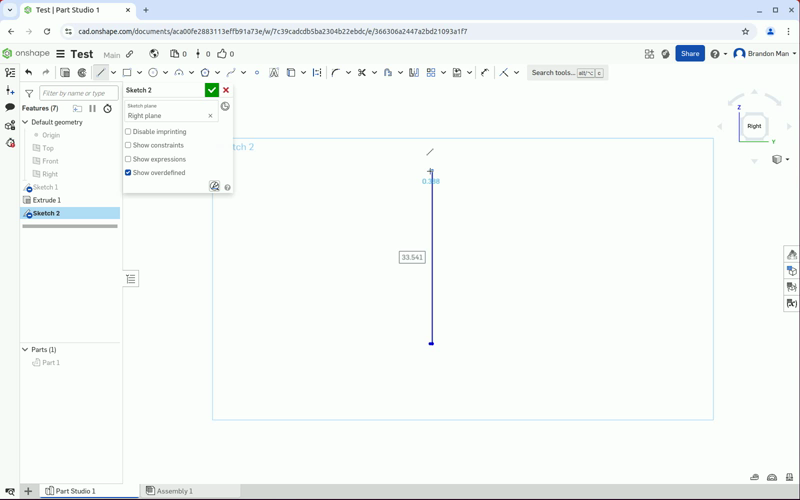
scroll(6)
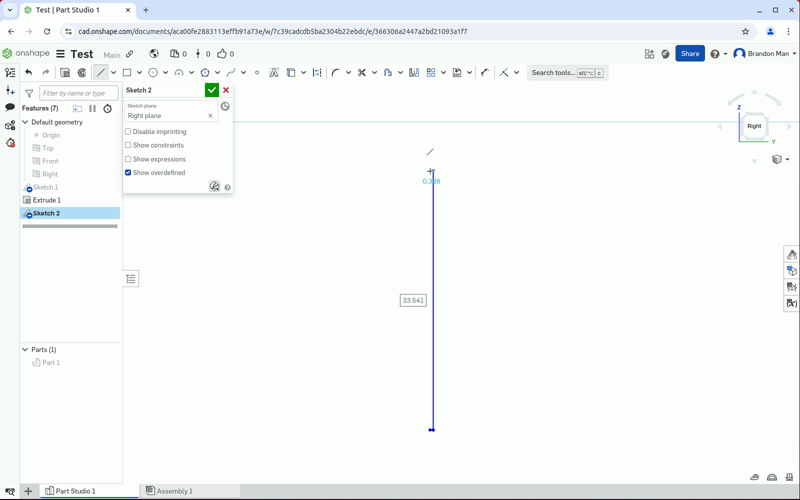
scroll(6)
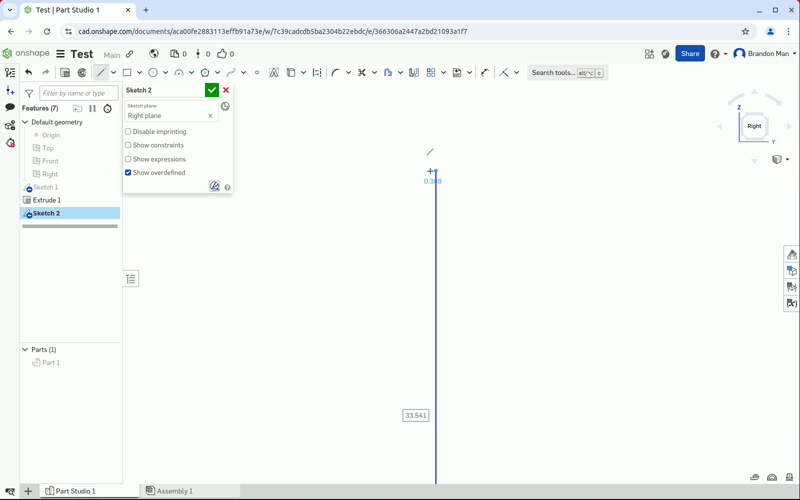
scroll(6)
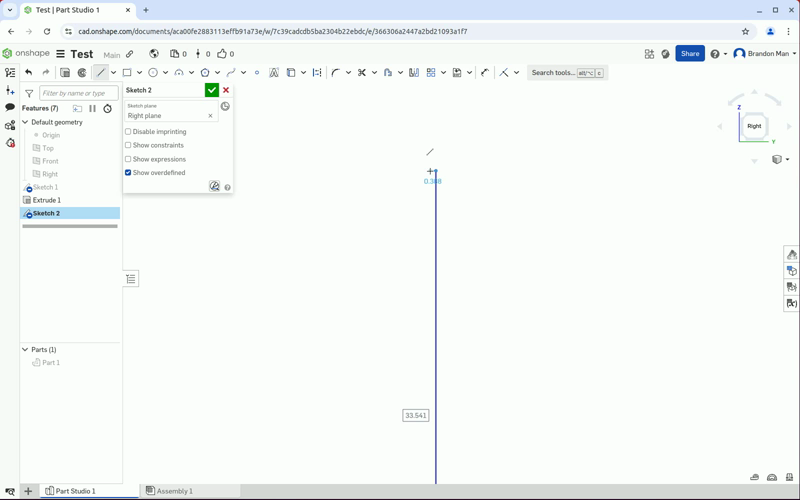
scroll(6)
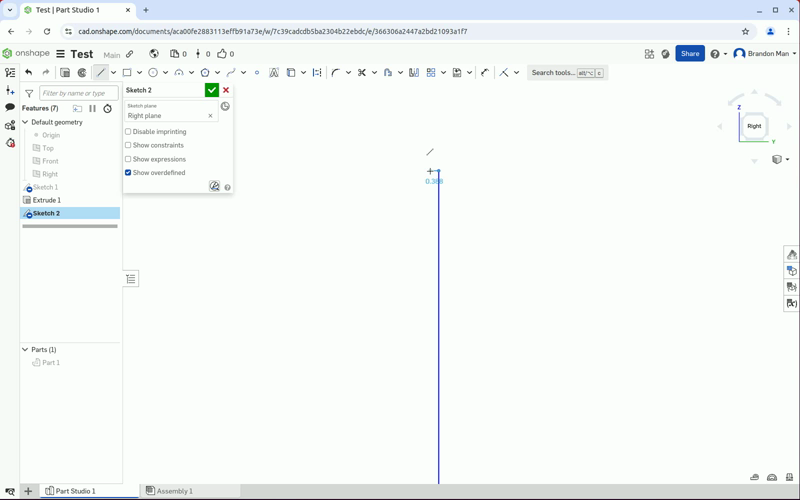
scroll(6)
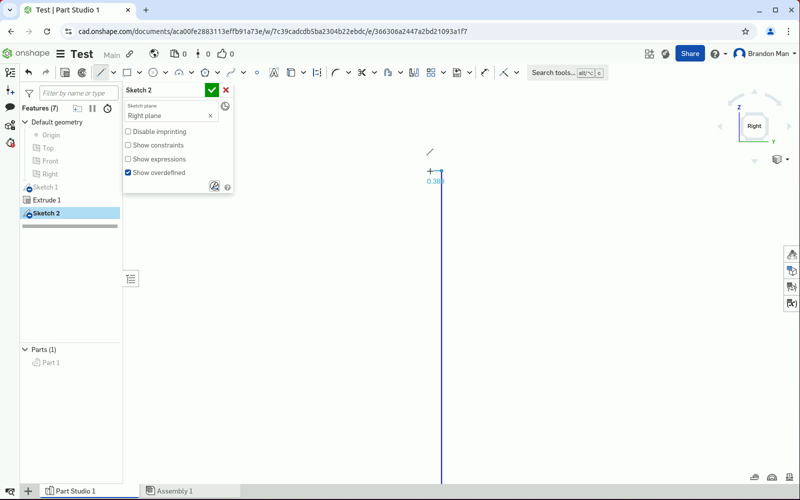
scroll(6)
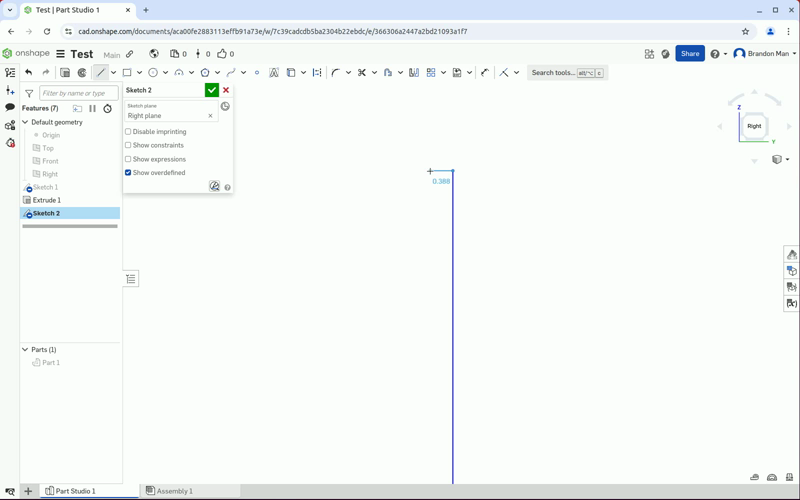
click(430, 170)
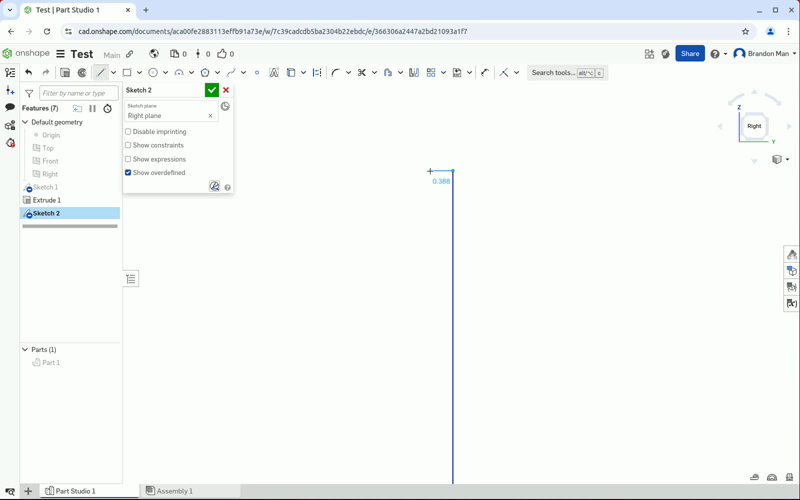
scroll(-6)
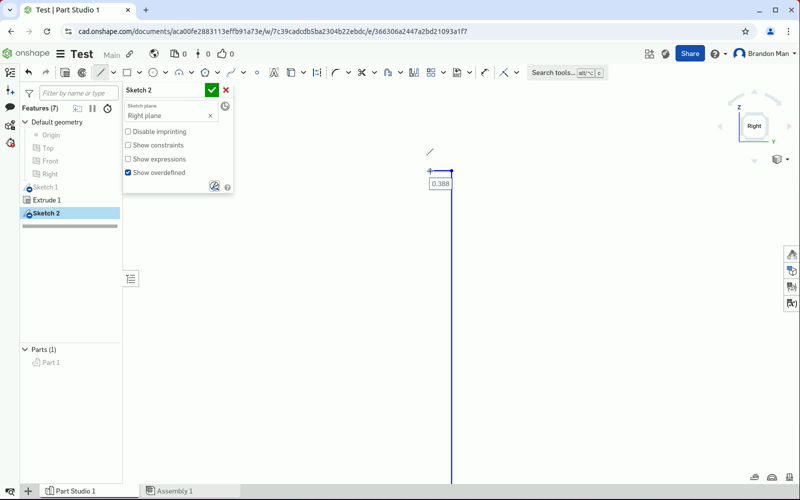
scroll(-6)
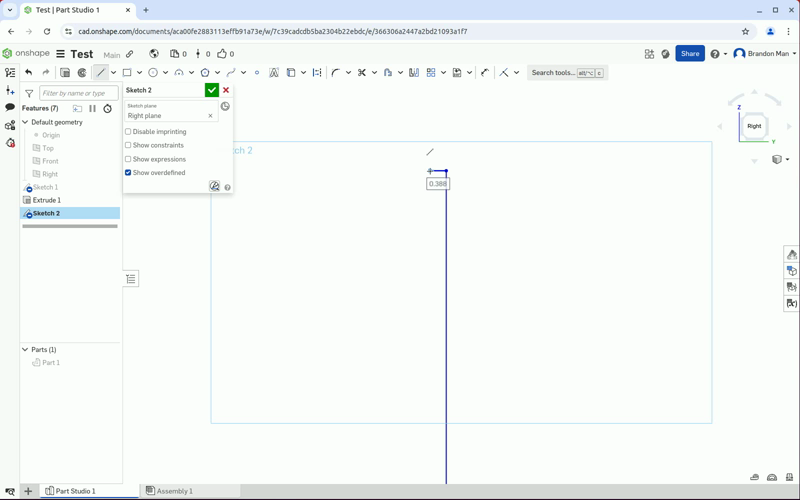
scroll(-6)
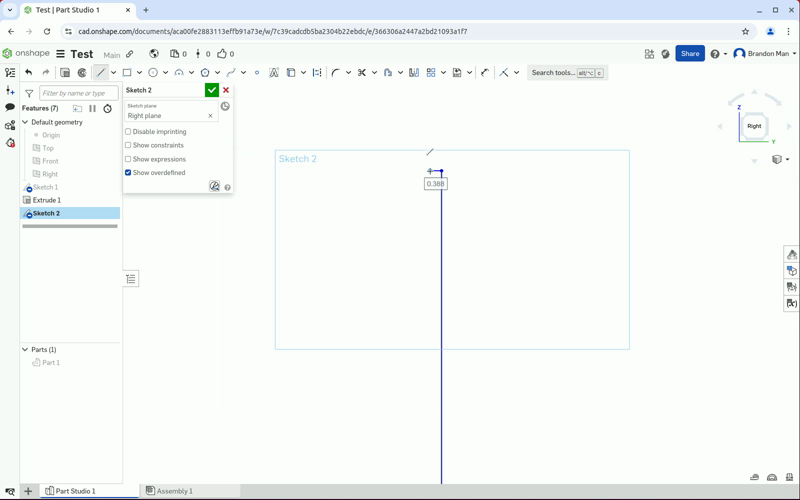
scroll(-6)
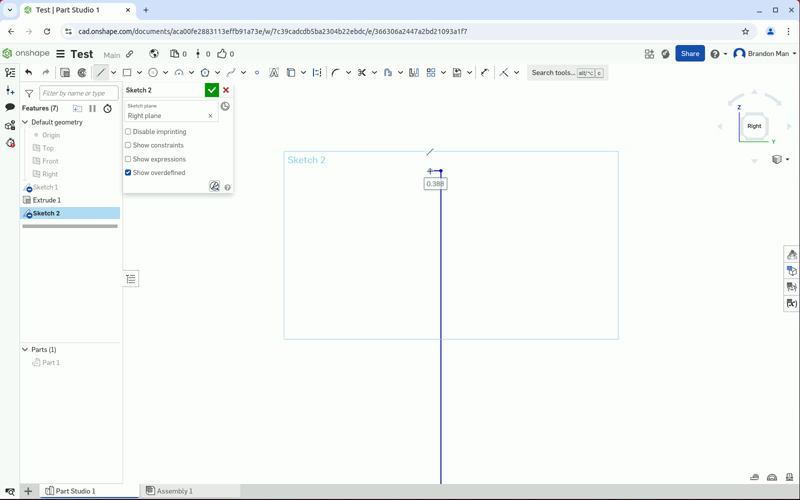
scroll(-6)
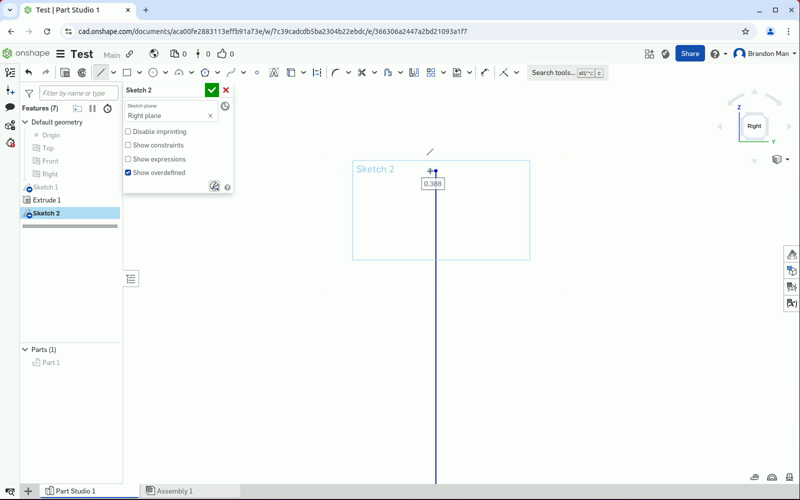
scroll(-6)
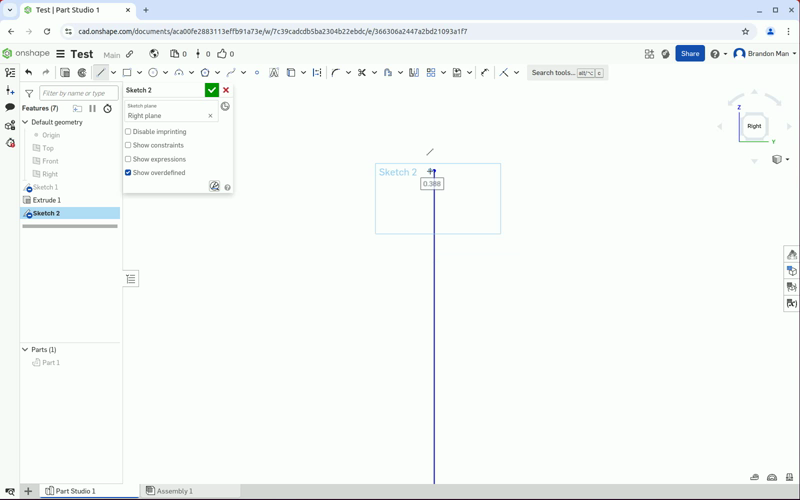
scroll(-6)
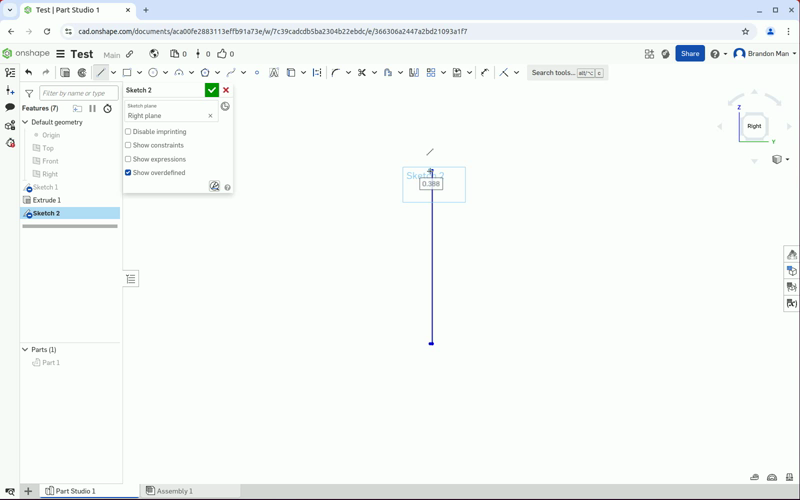
key_up(shift)
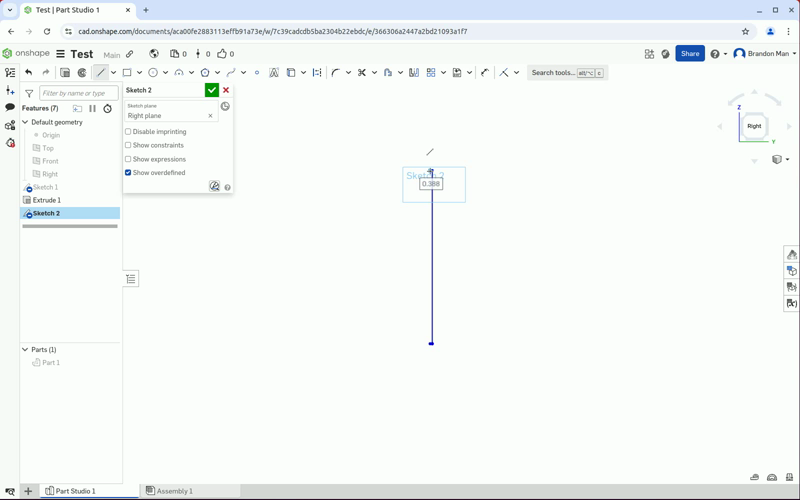
key_down(shift)
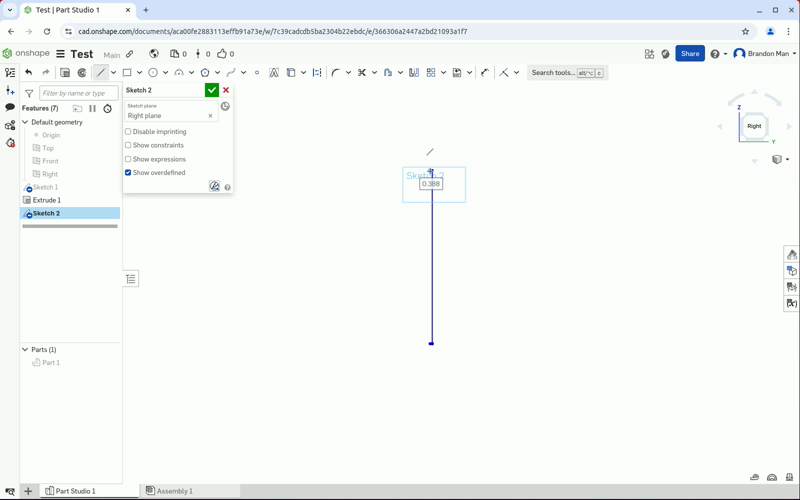
mouse_move(430, 343)
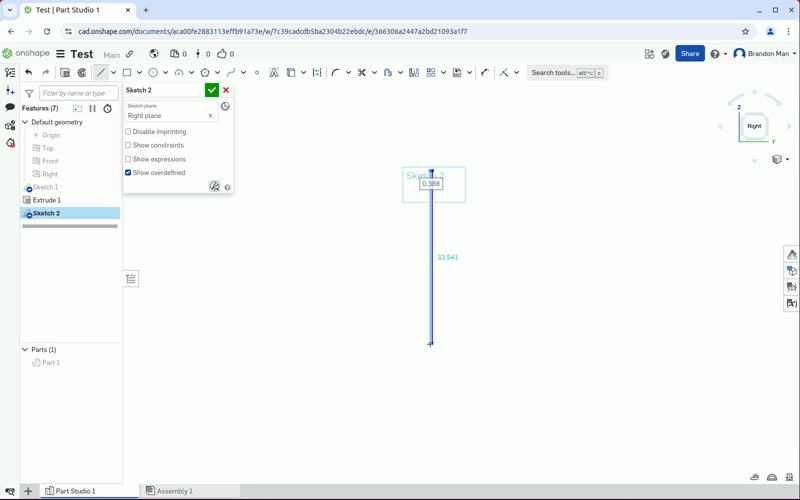
scroll(6)
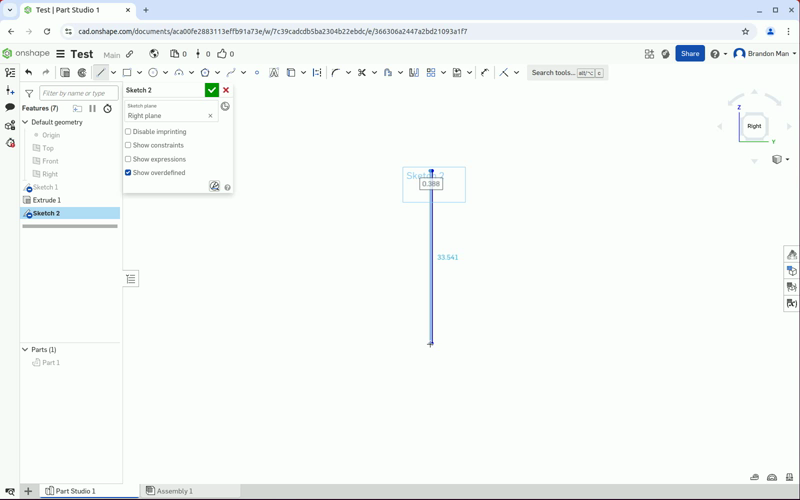
scroll(6)
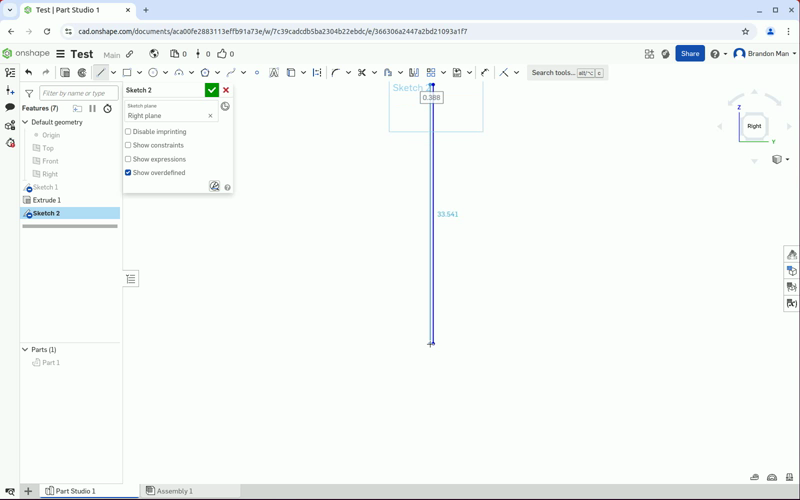
scroll(6)
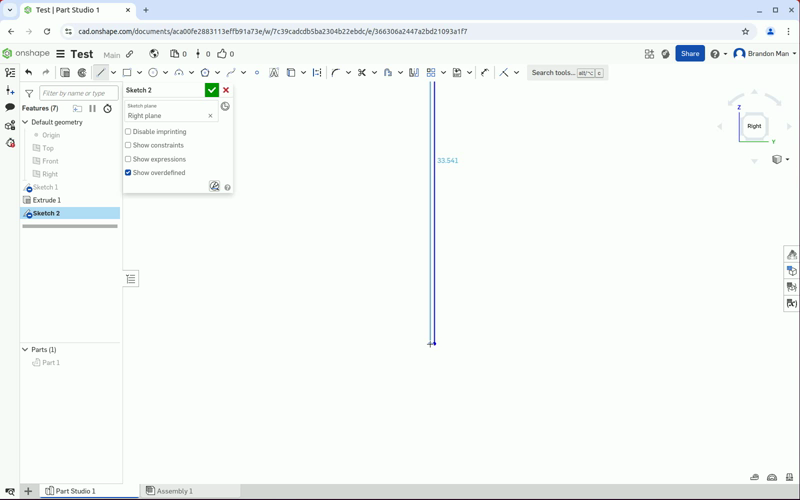
scroll(6)
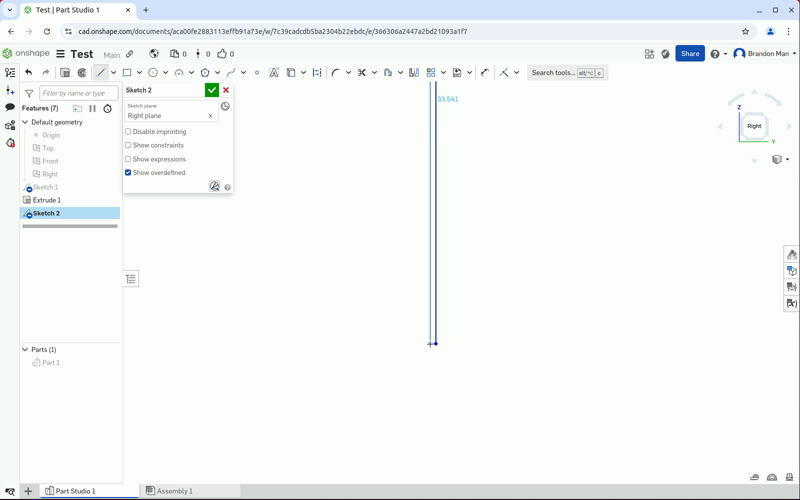
scroll(6)
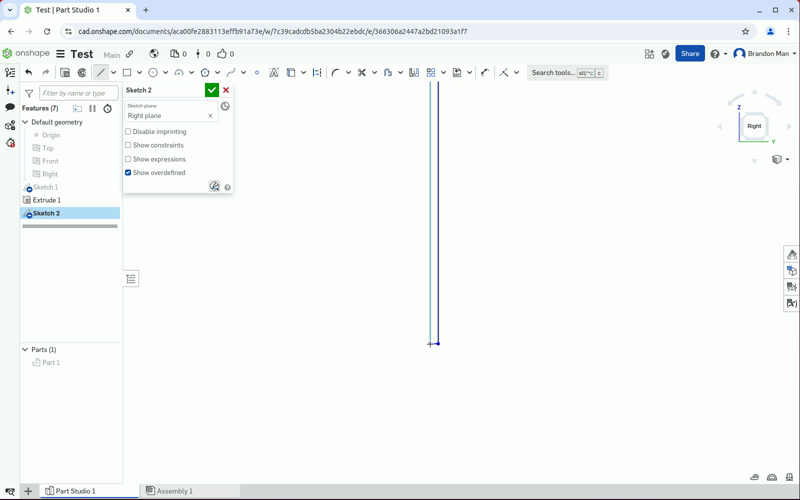
scroll(6)
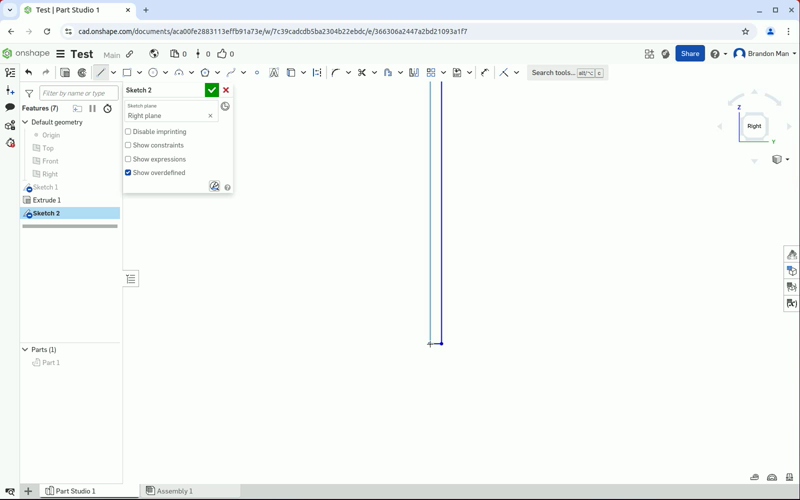
scroll(6)
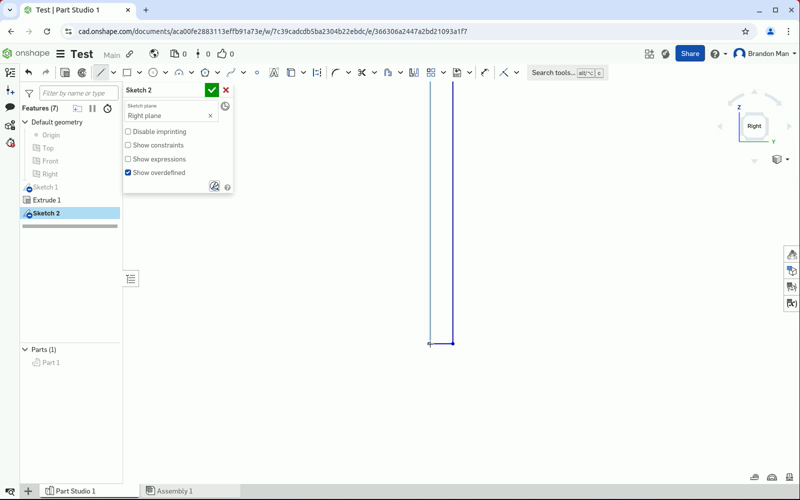
key_up(shift)
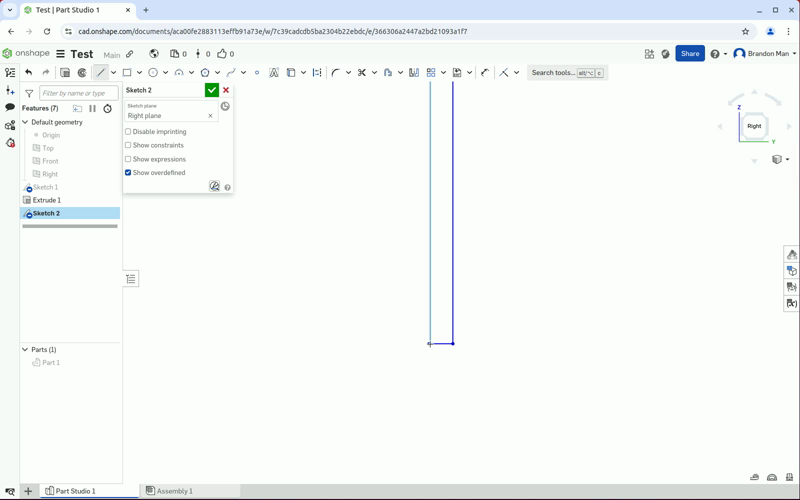
click(430, 343)
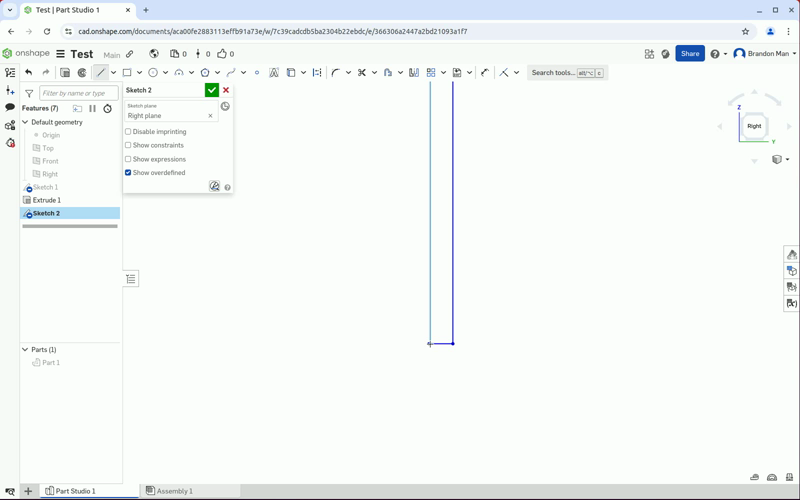
scroll(-6)
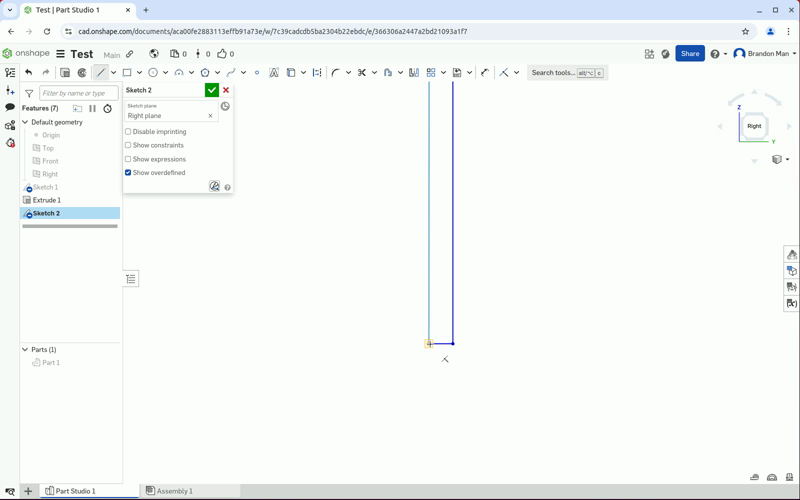
scroll(-6)
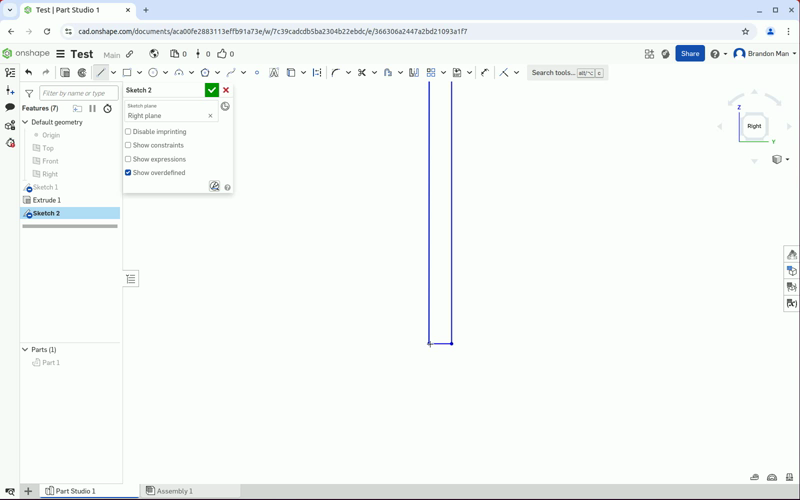
scroll(-6)
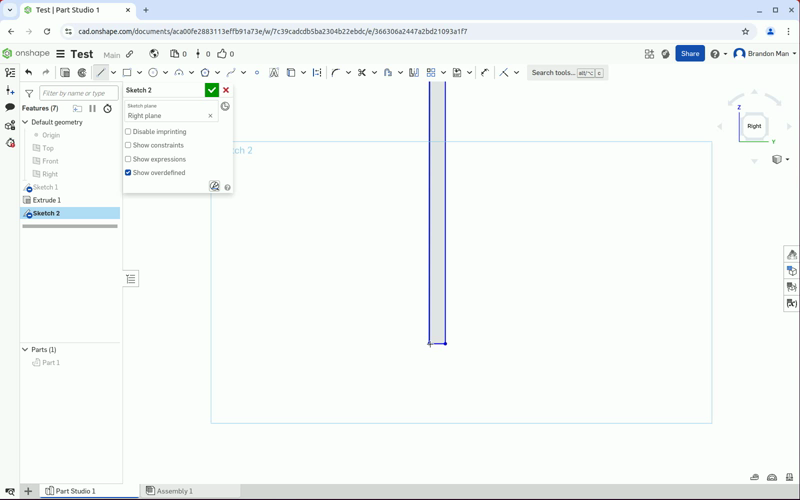
scroll(-6)
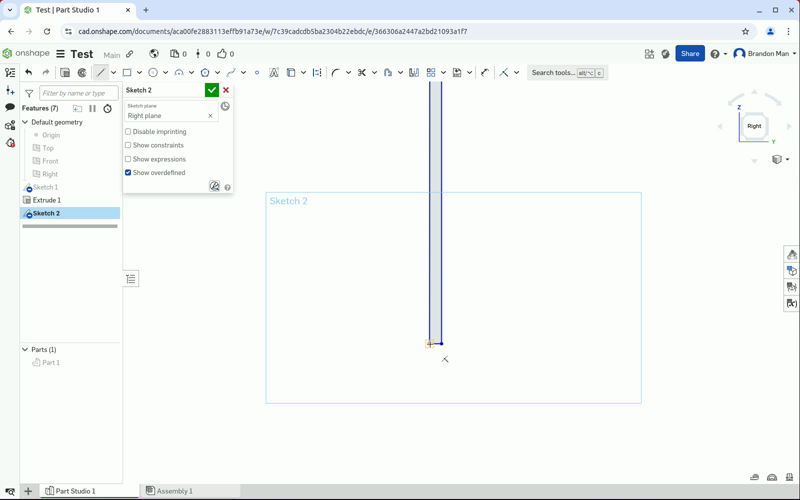
scroll(-6)
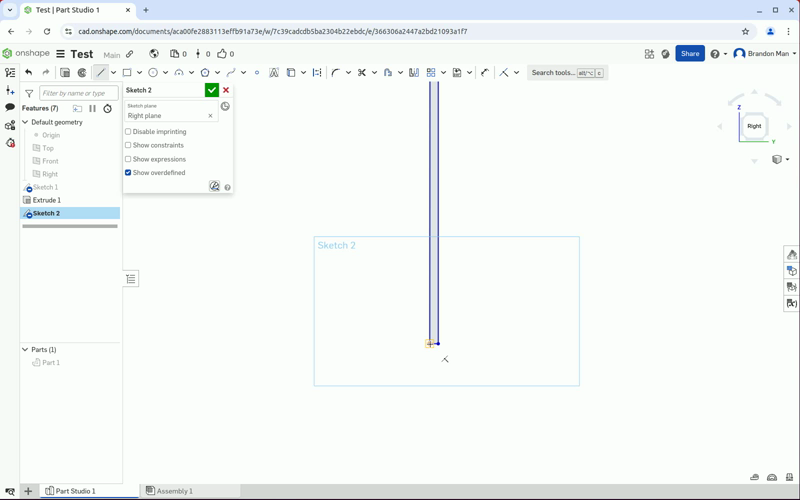
scroll(-6)
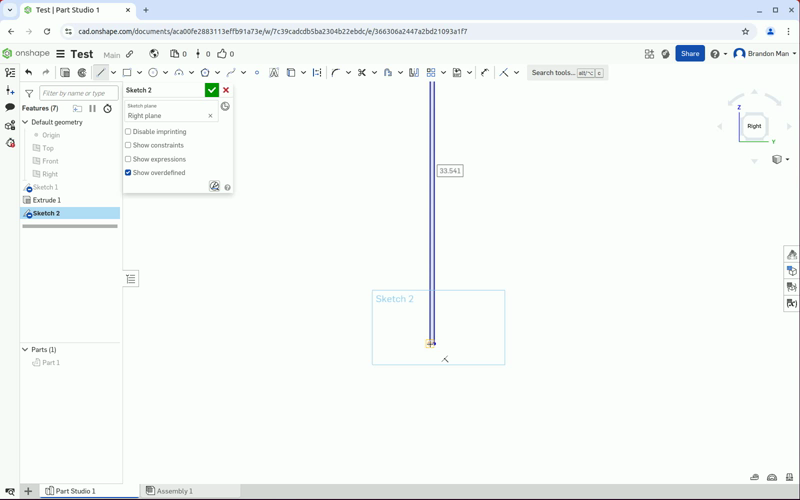
scroll(-6)
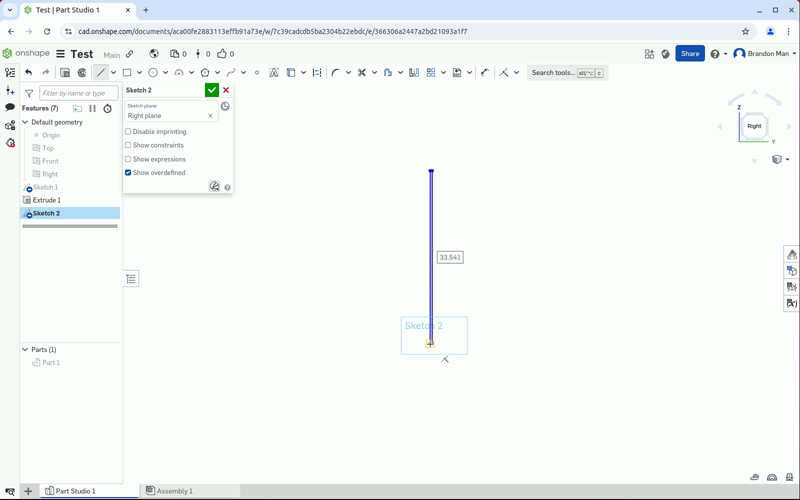
key(esc)
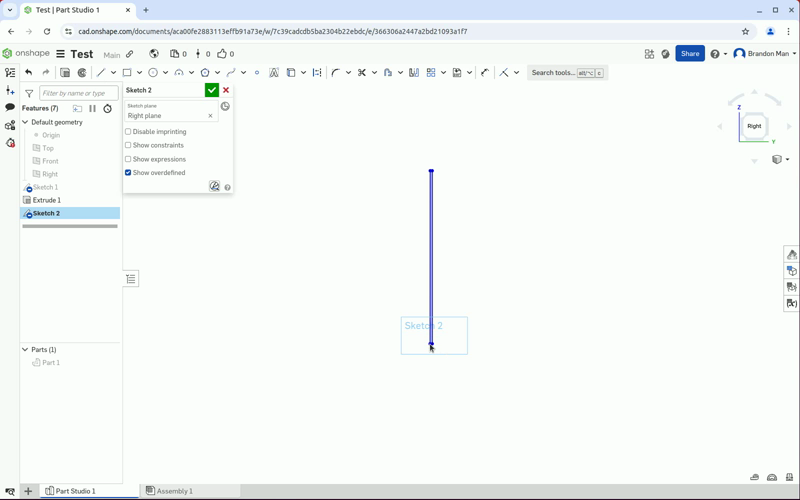
mouse_move(430, 317)
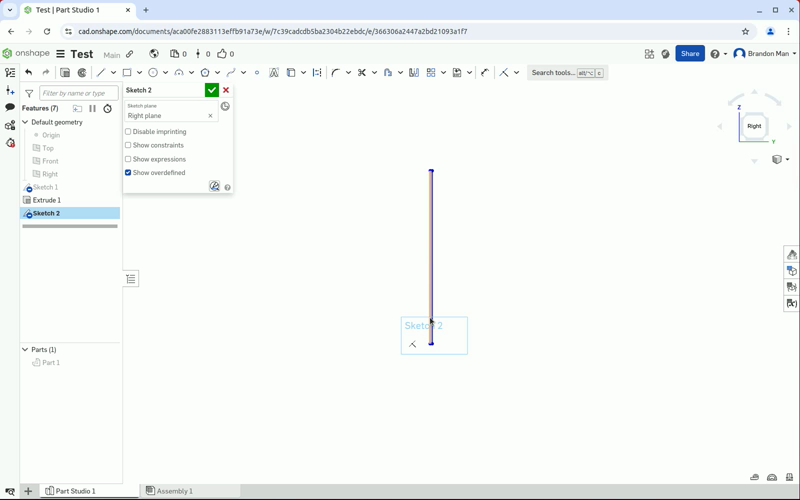
scroll(6)
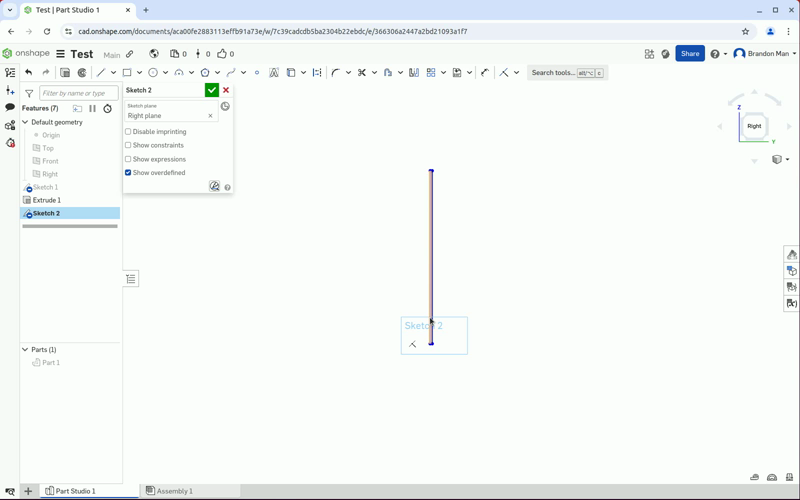
scroll(6)
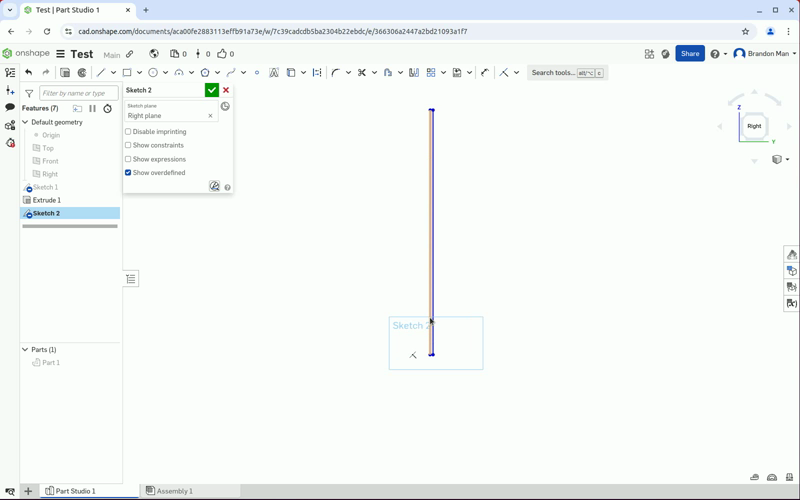
scroll(6)
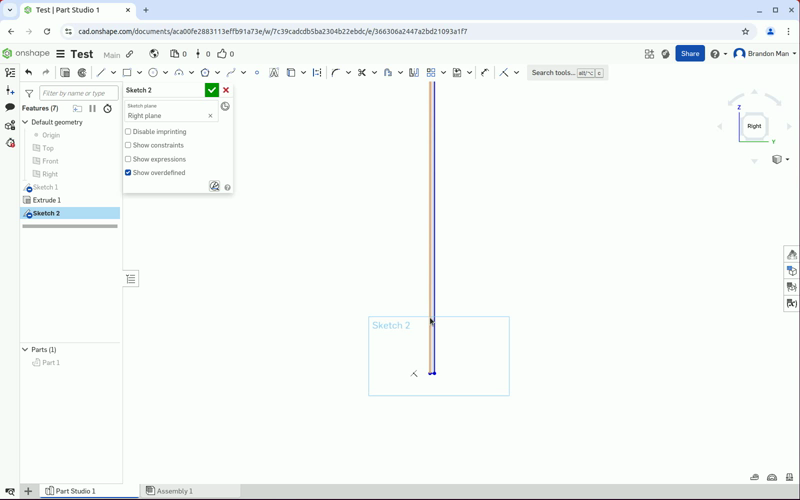
scroll(6)
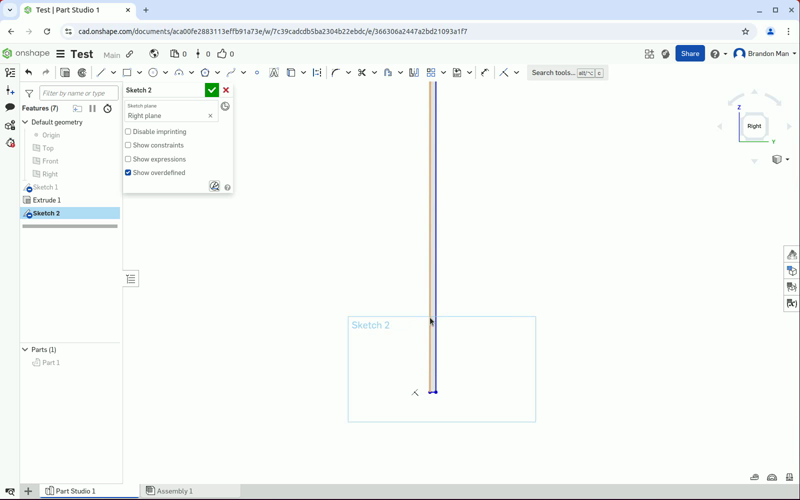
scroll(6)
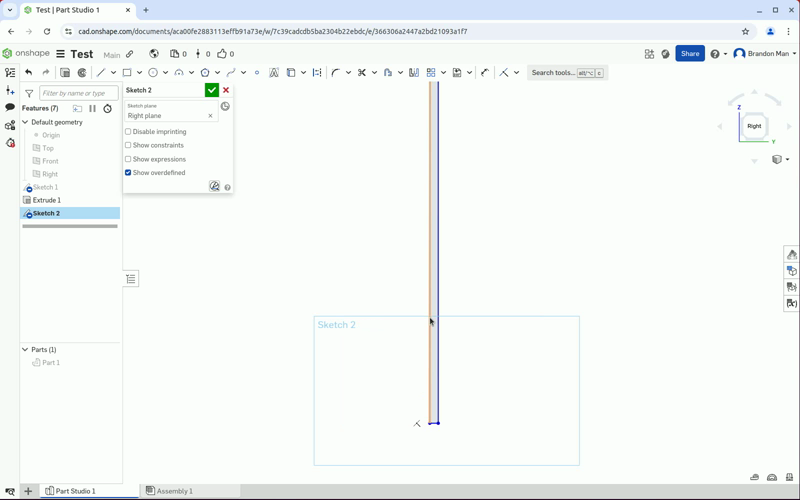
scroll(6)
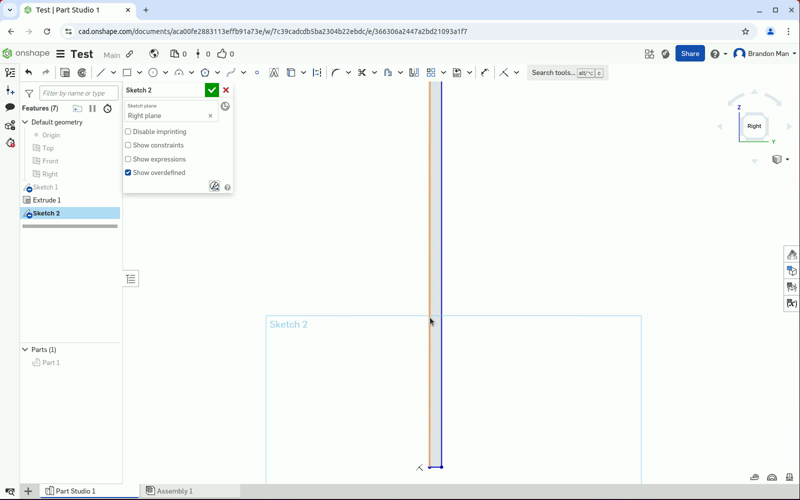
scroll(6)
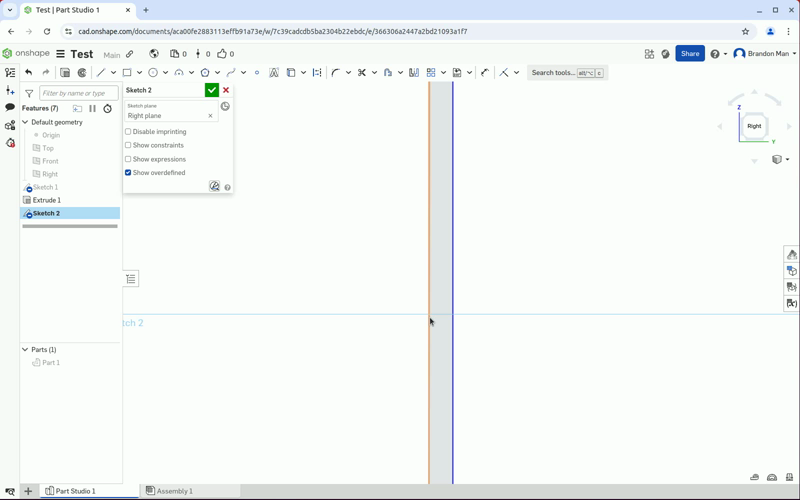
click(430, 317)
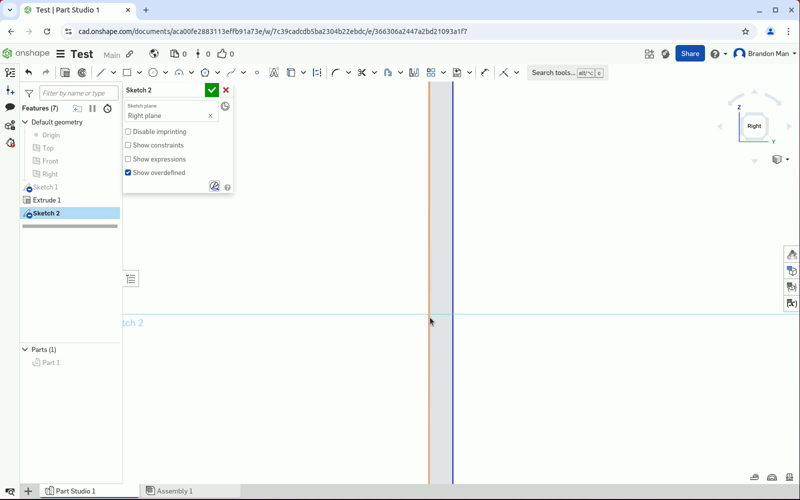
scroll(-6)
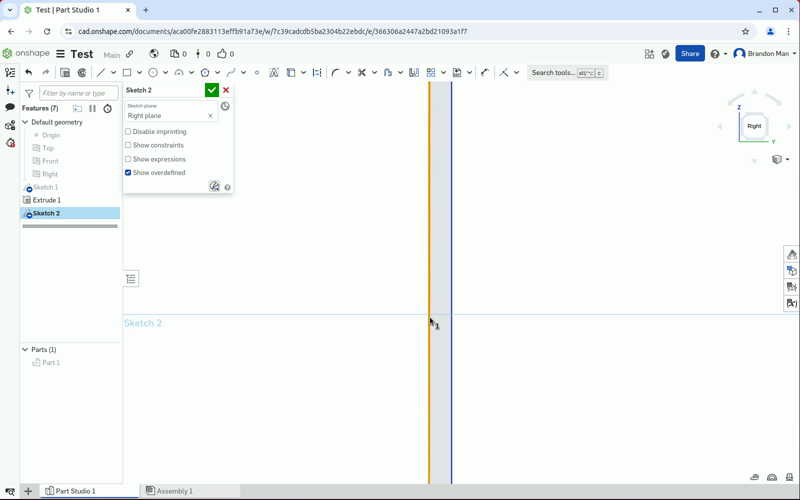
scroll(-6)
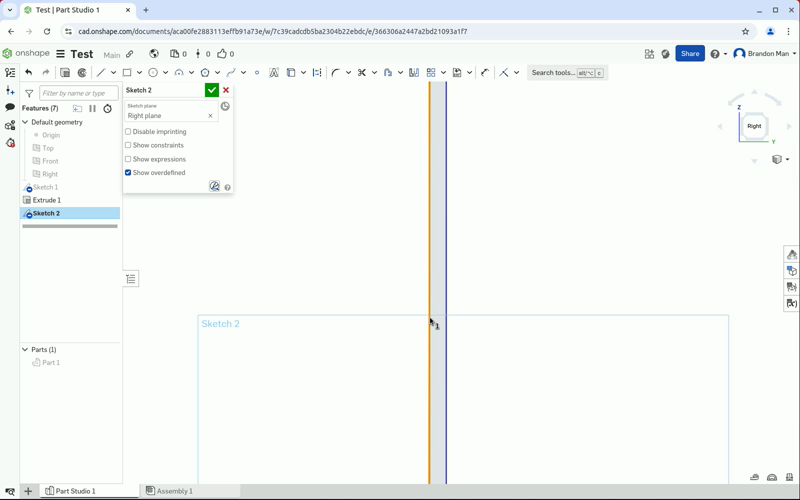
scroll(-6)
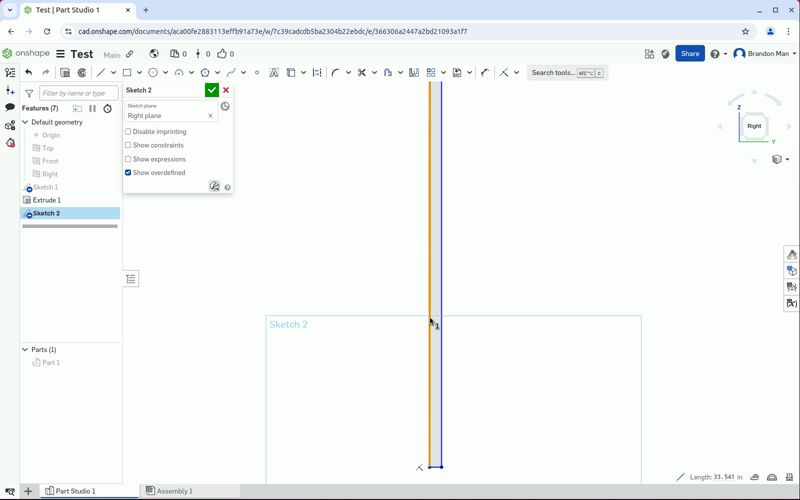
scroll(-6)
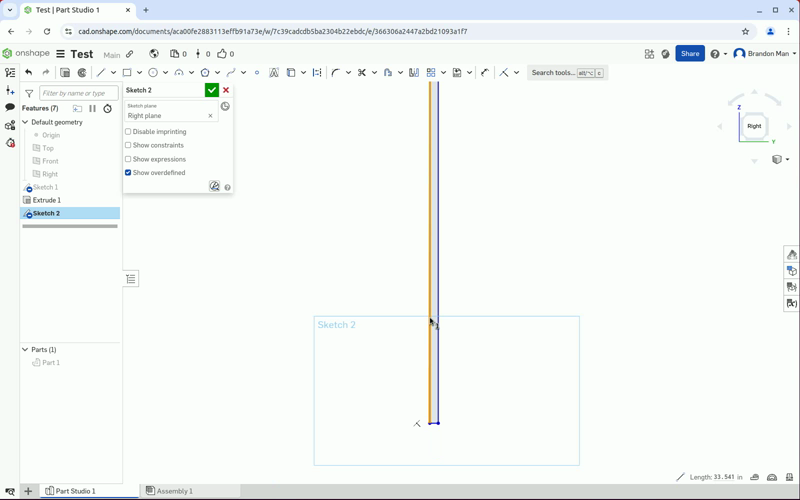
scroll(-6)
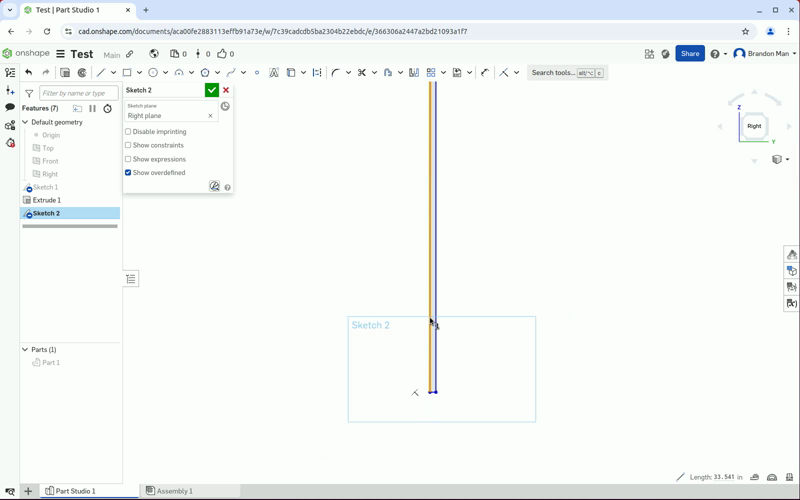
scroll(-6)
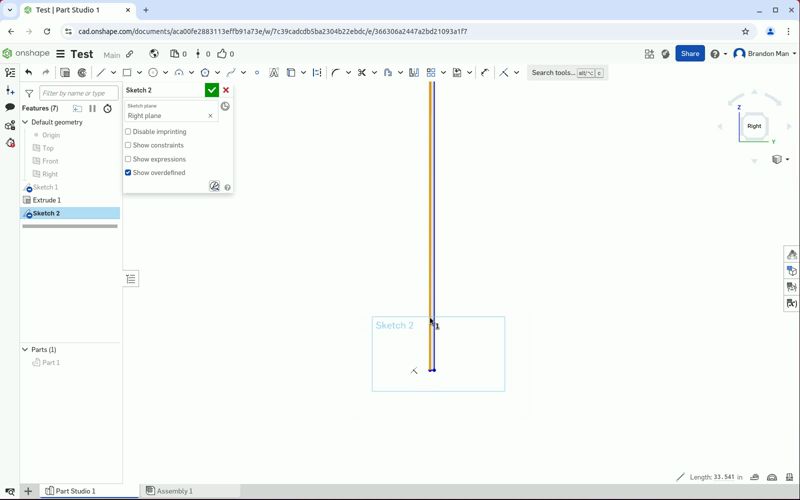
scroll(-6)
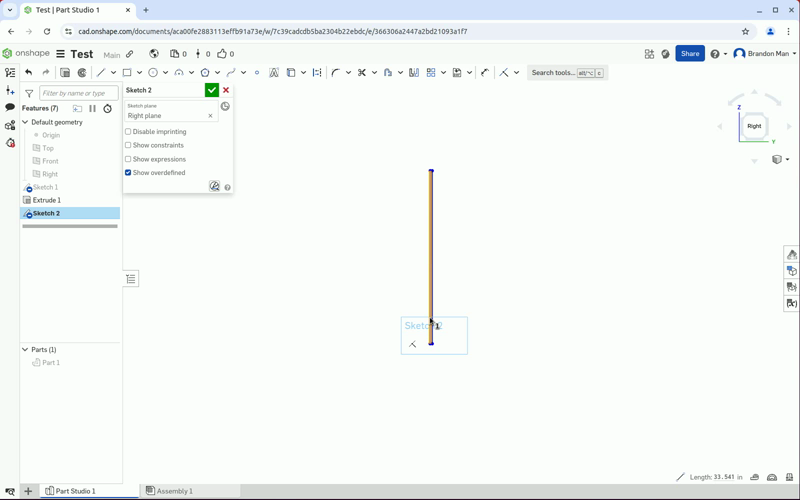
mouse_move(73, 352)
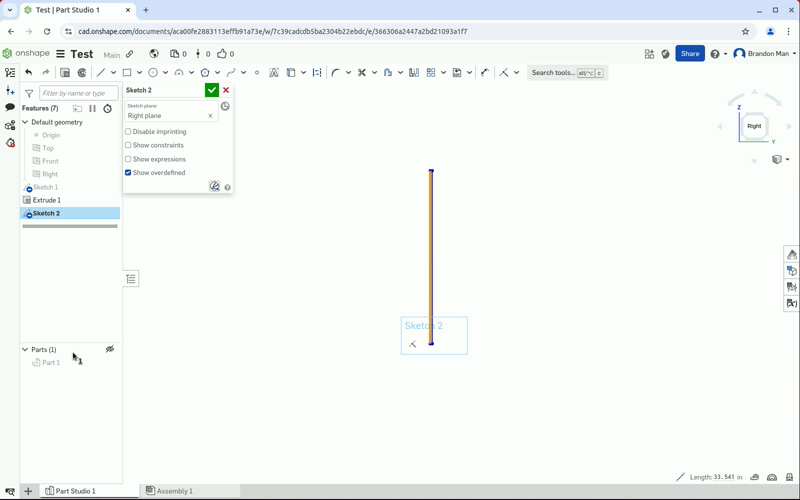
key(shift+y)
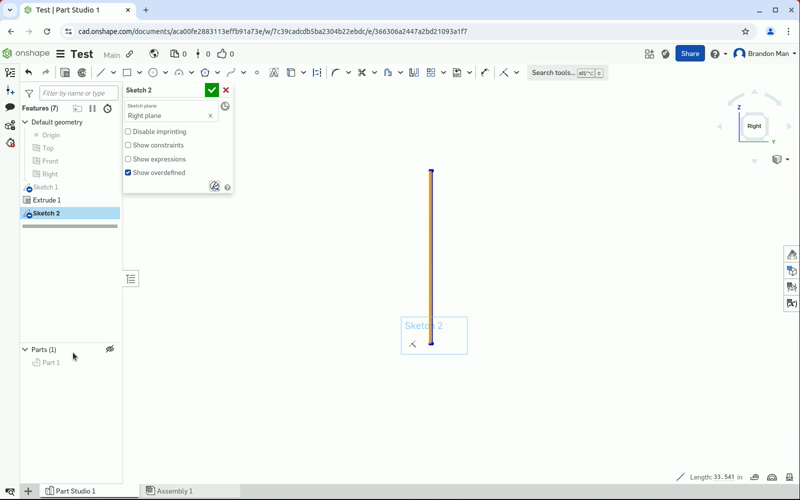
key(shift+e)
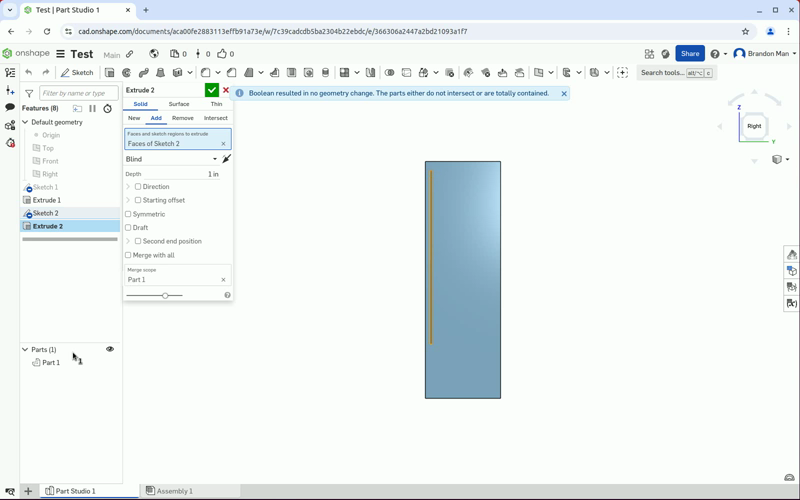
mouse_move(143, 106)
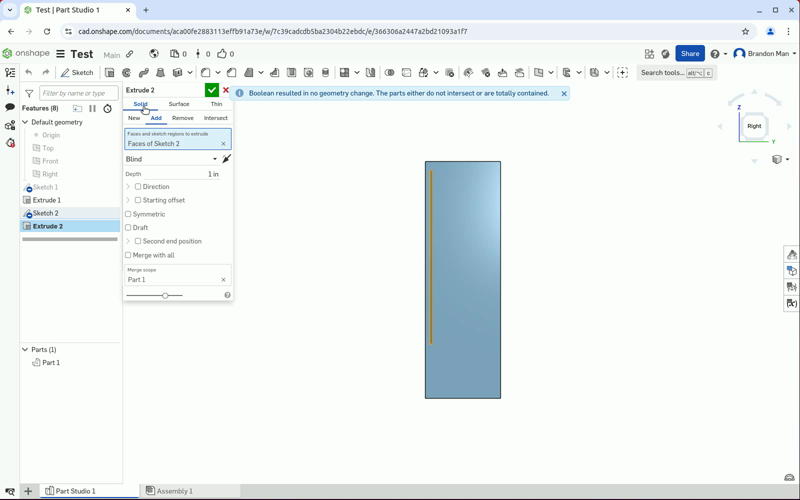
click(143, 106)
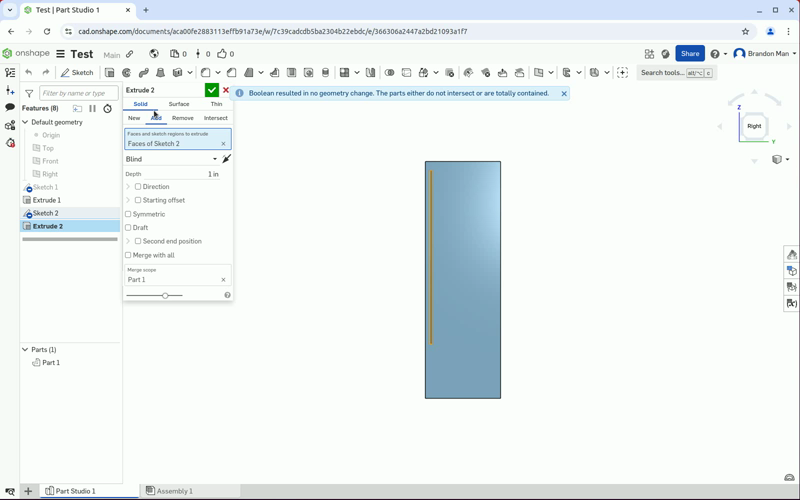
mouse_move(186, 120)
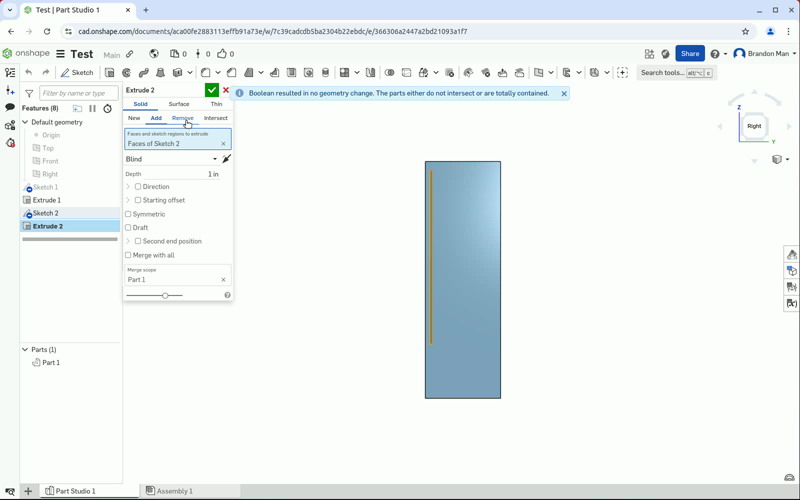
click(186, 120)
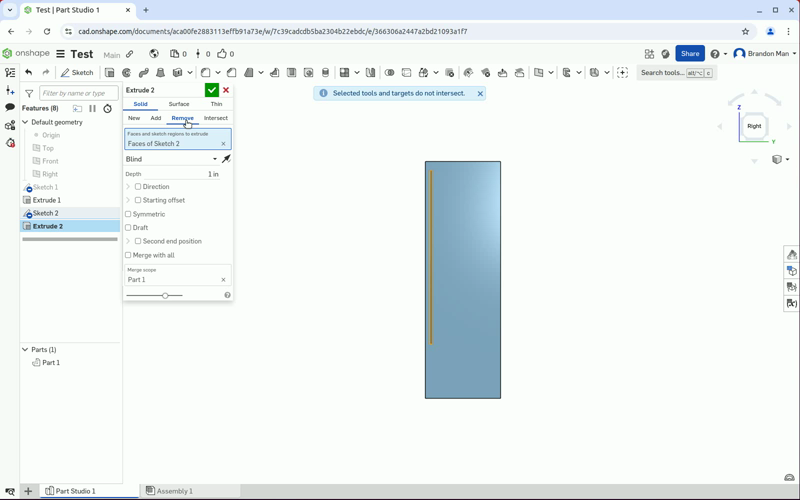
key(tab, 4)
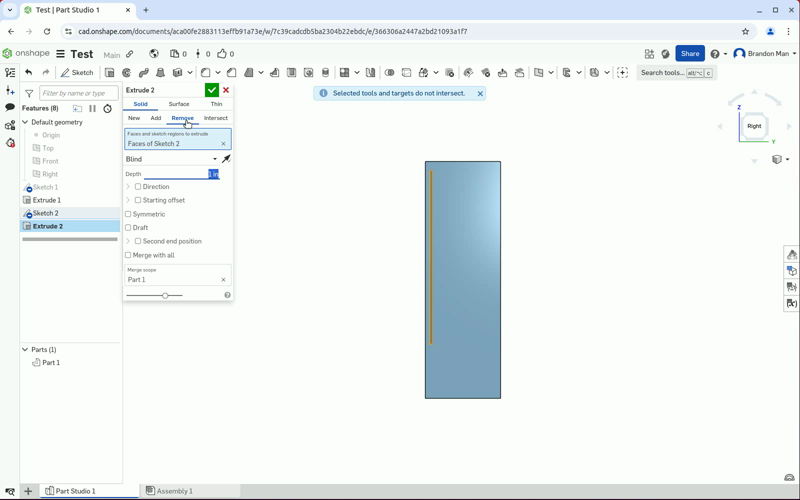
text(0.481)
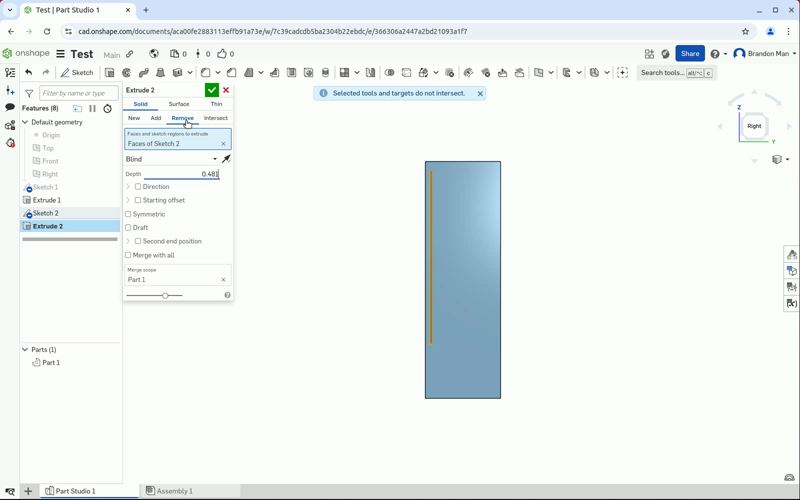
key(tab, 6)
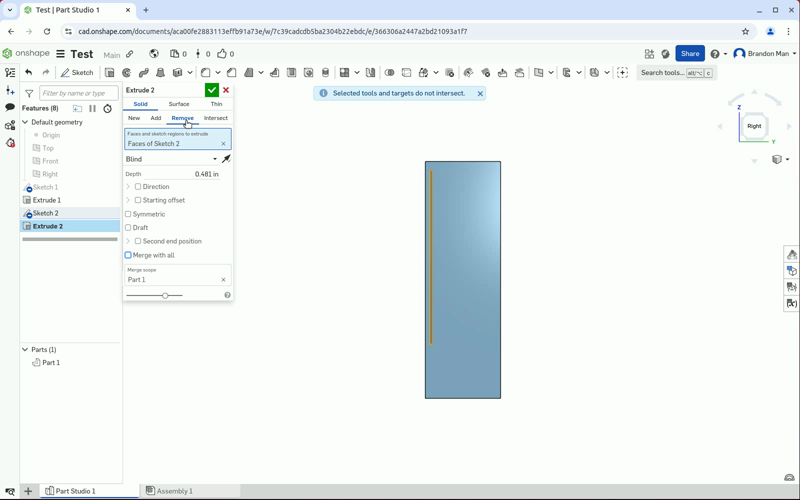
key(space)
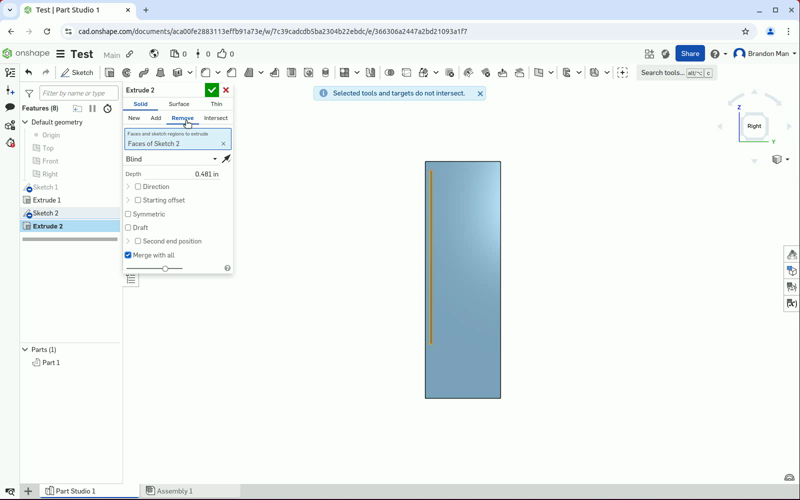
key(enter)
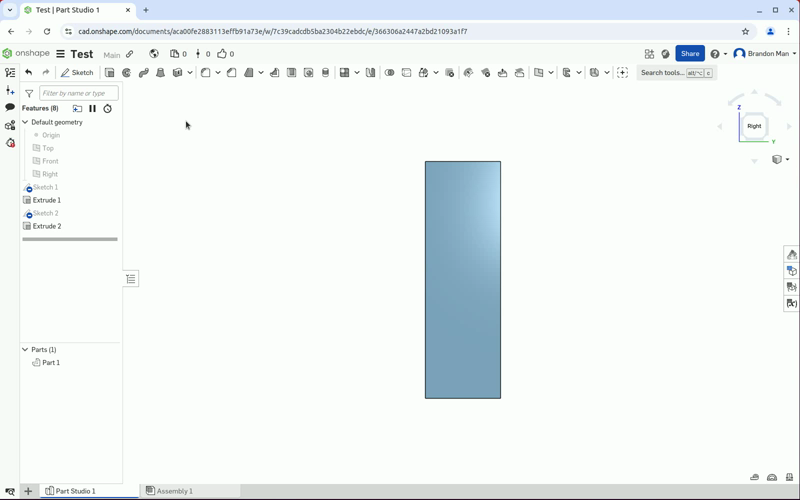
key(shift+h)
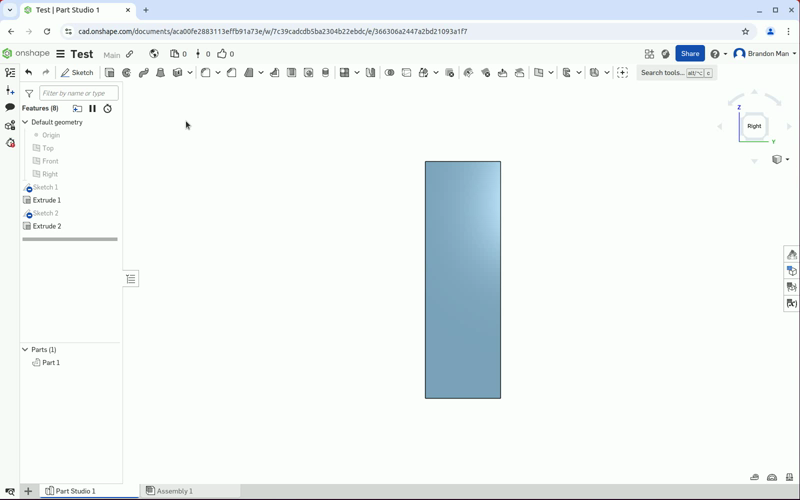
key(shift+h)
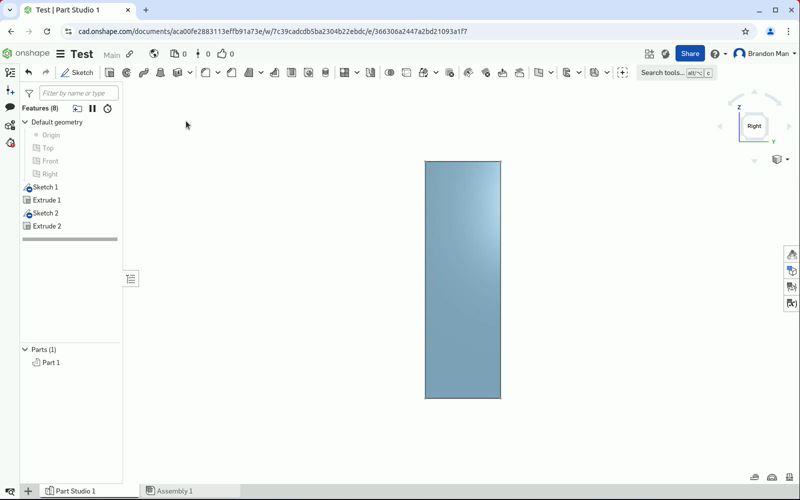
key(shift+7)
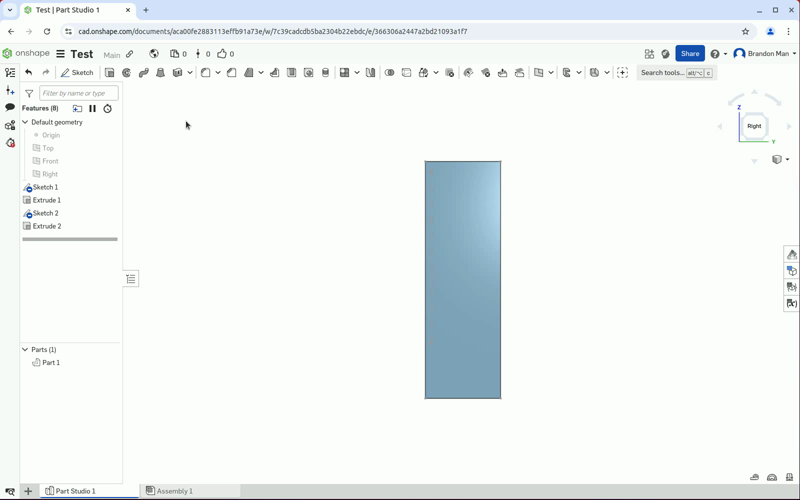
key(right, 2)
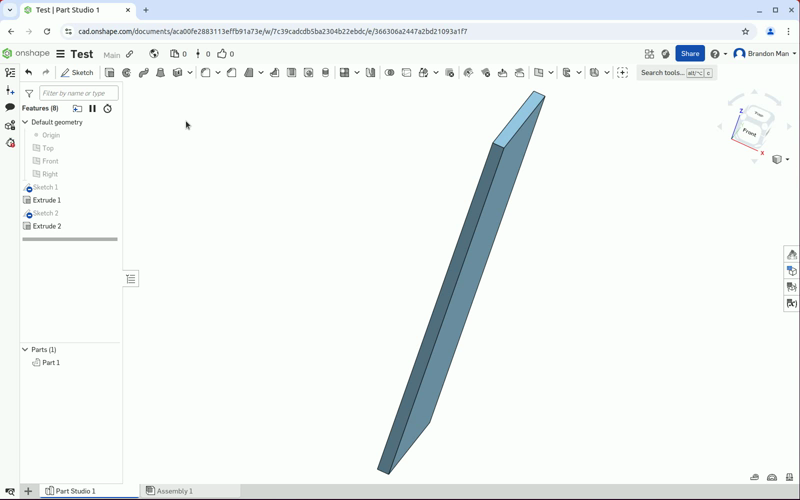
key(down, 2)
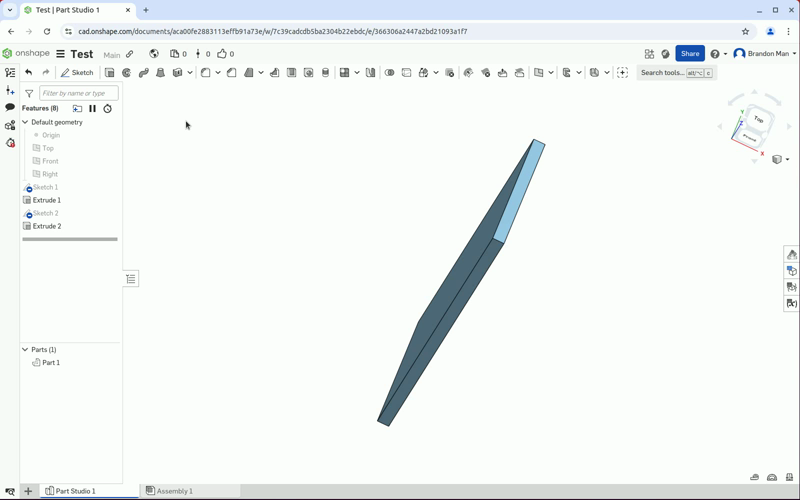
key(up, 2)
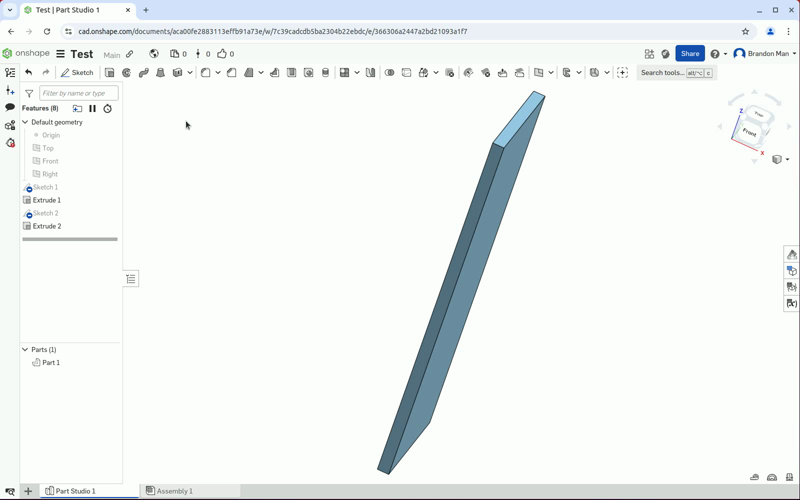
key(left, 2)
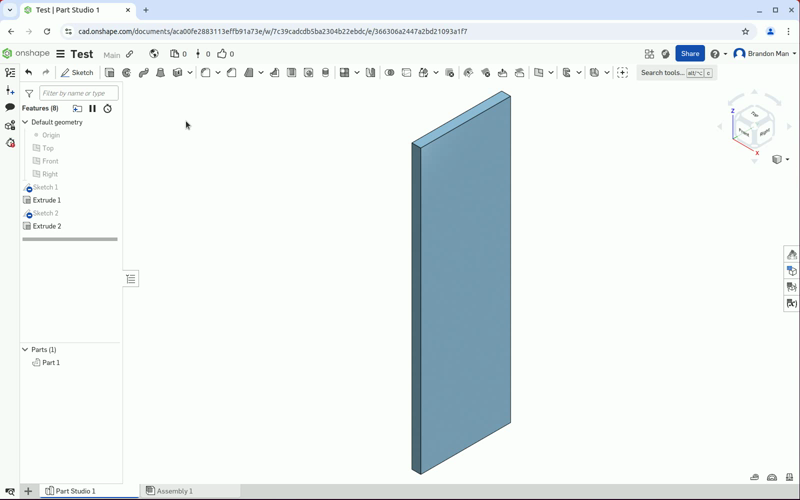
mouse_move(73, 189)
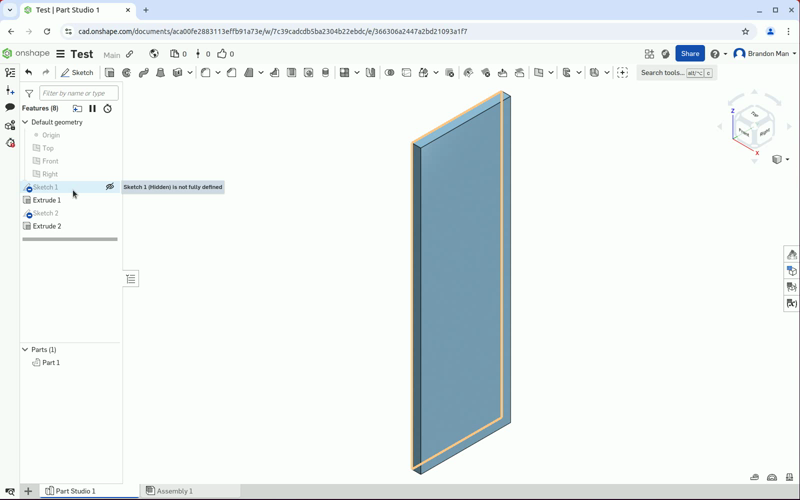
click(73, 189)